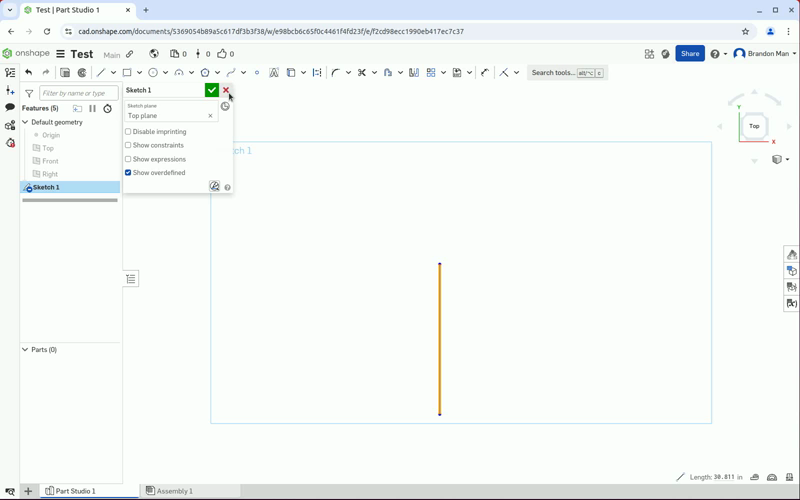
key(shift+h)
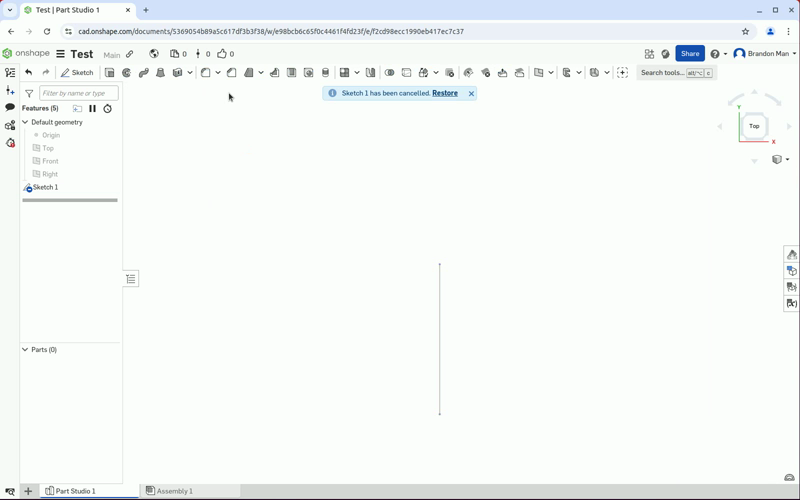
mouse_move(73, 352)
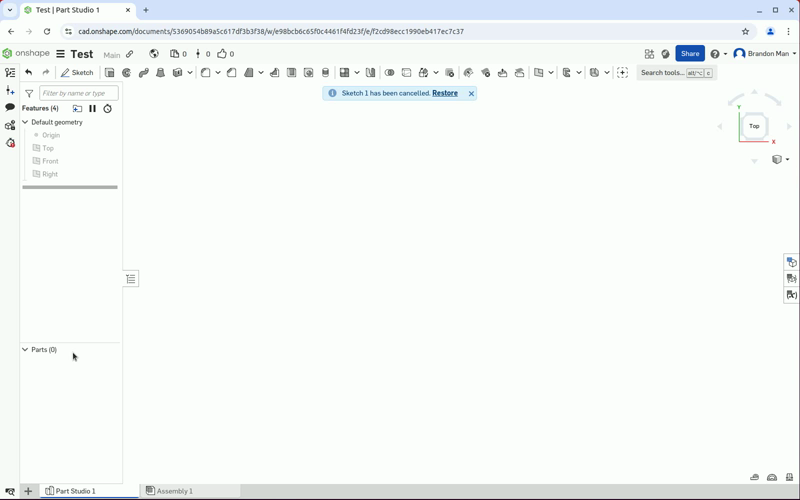
key(y)
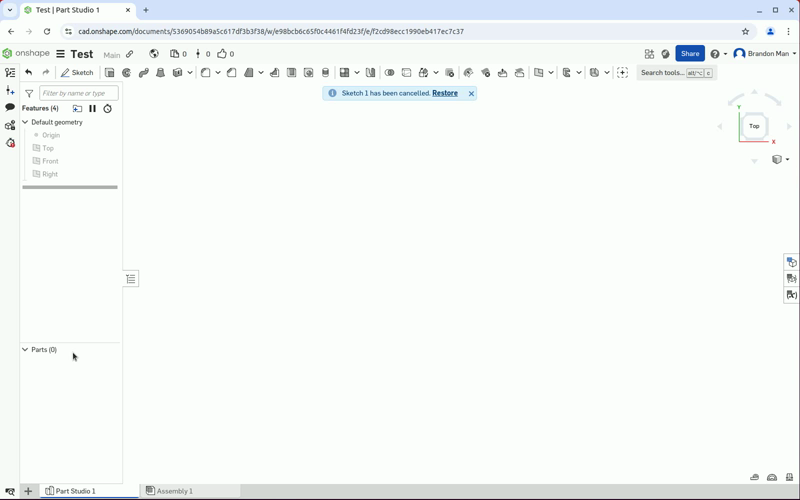
key(shift+p)
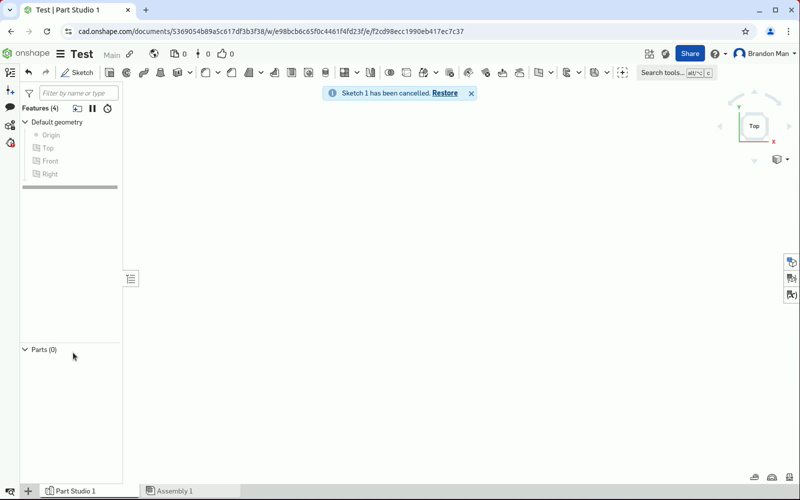
key(space)
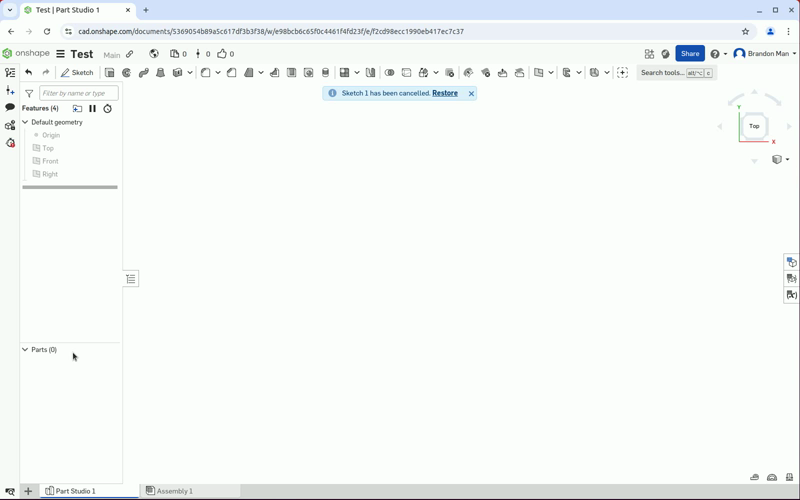
key_down(shift)
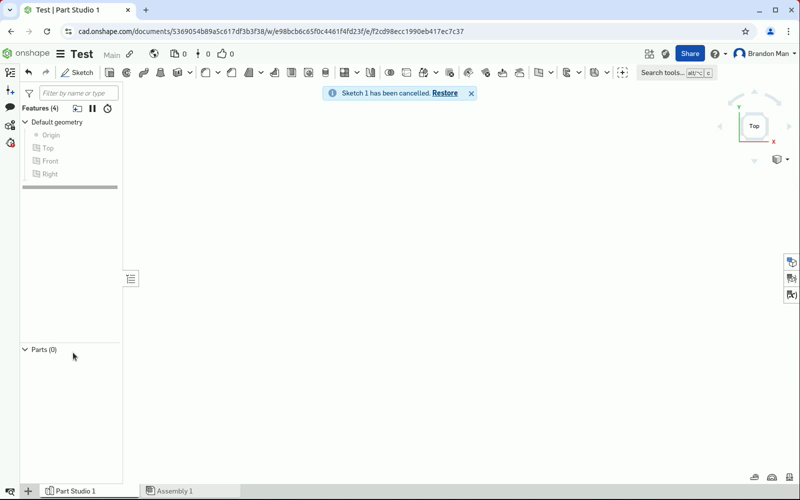
key(up)
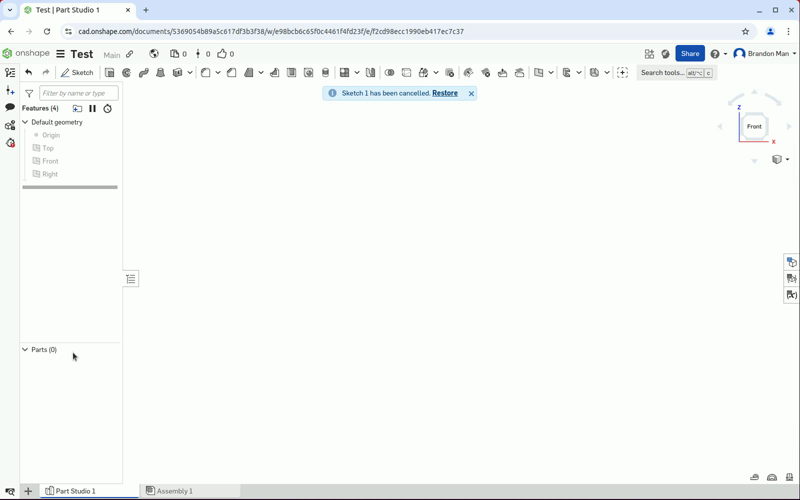
key_up(shift)
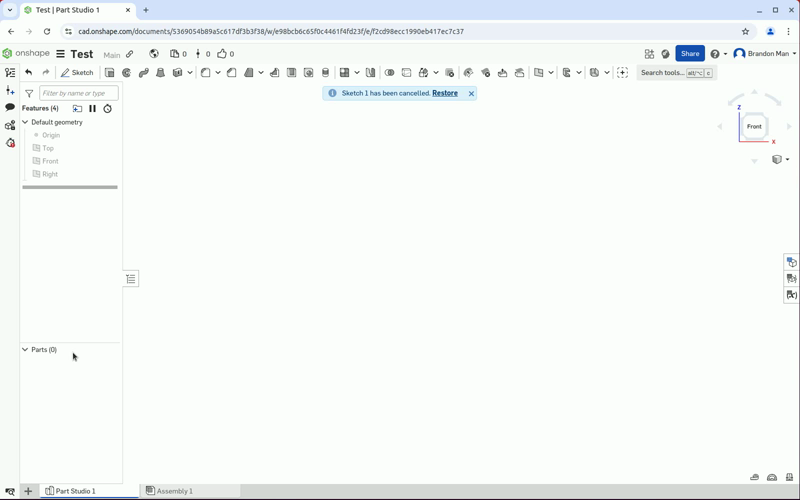
mouse_move(73, 352)
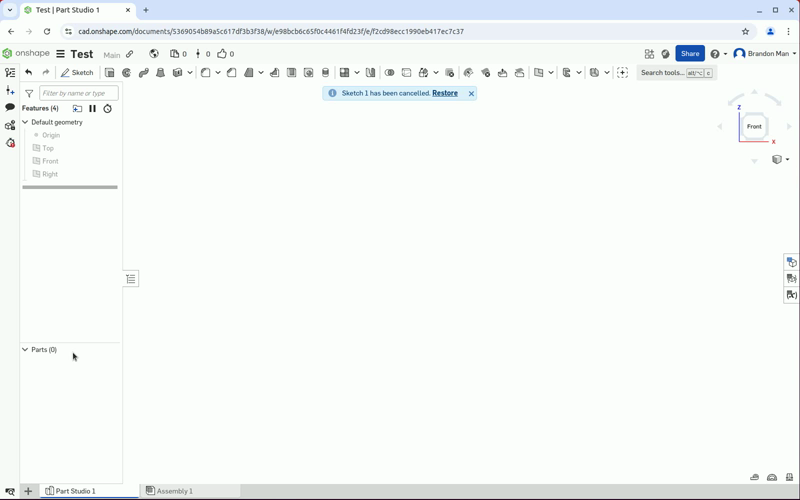
key(shift+y)
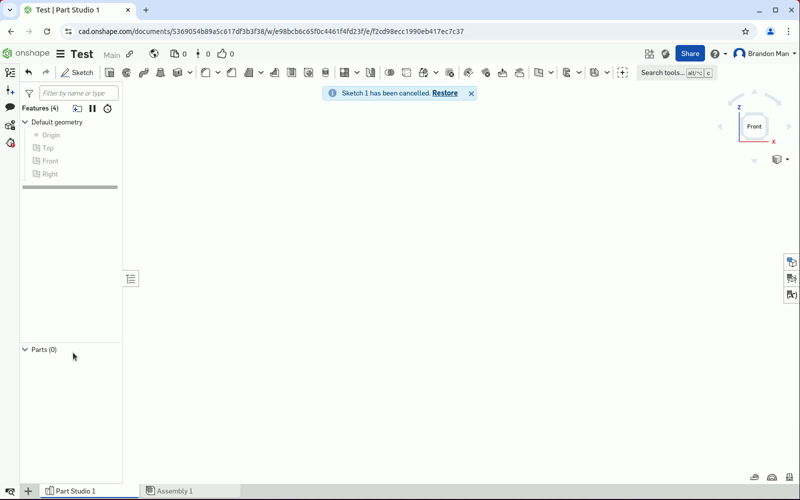
key(shift+s)
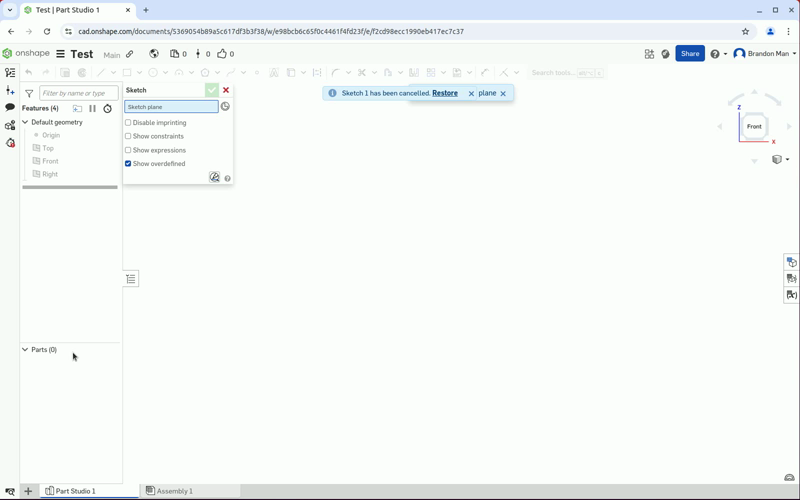
mouse_move(73, 163)
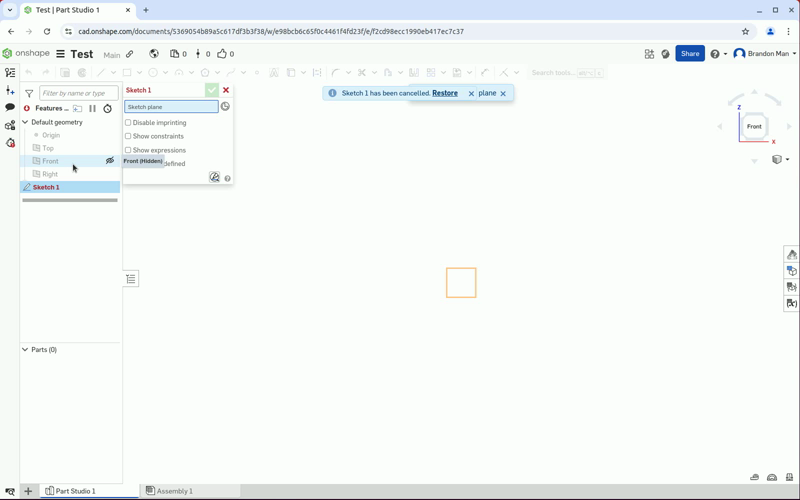
click(73, 163)
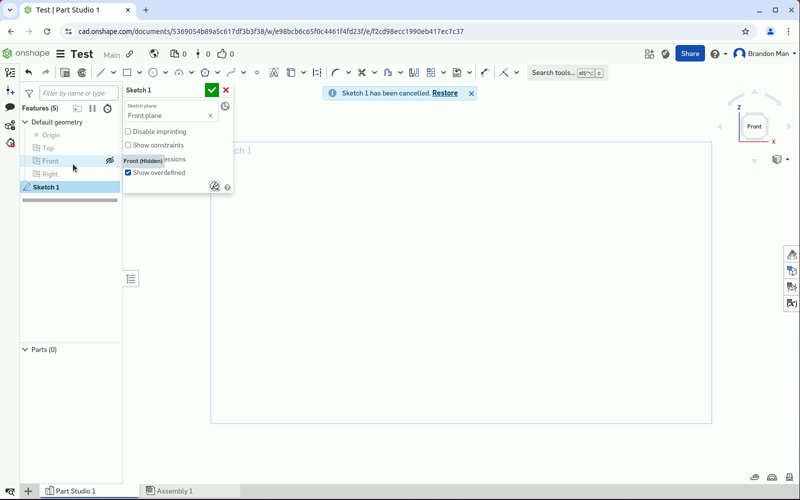
mouse_move(73, 352)
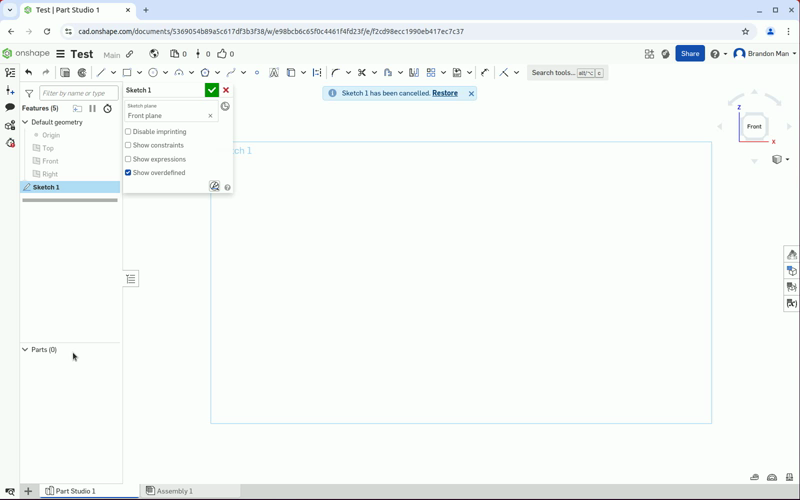
key(y)
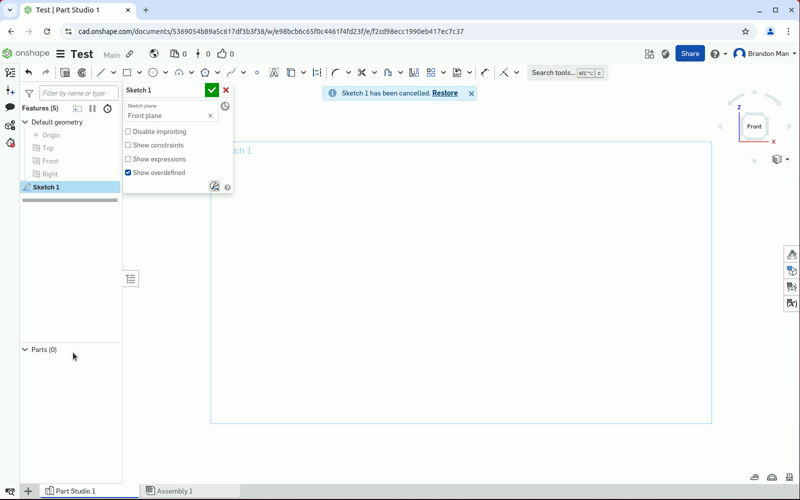
key(c)
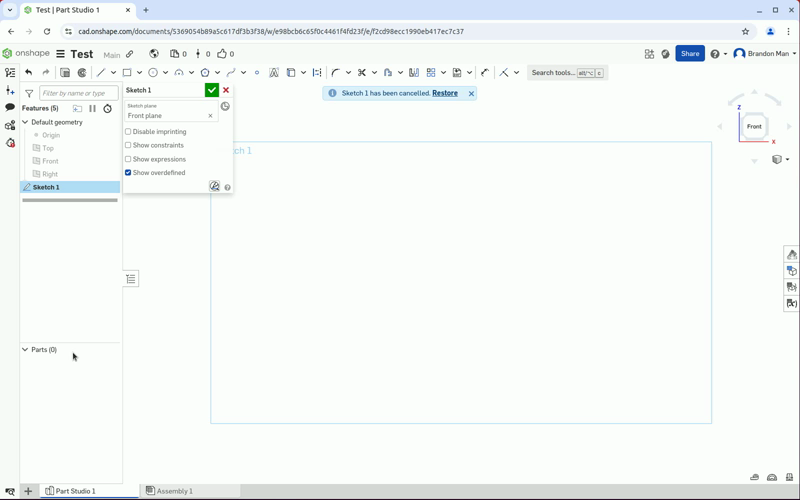
key_down(shift)
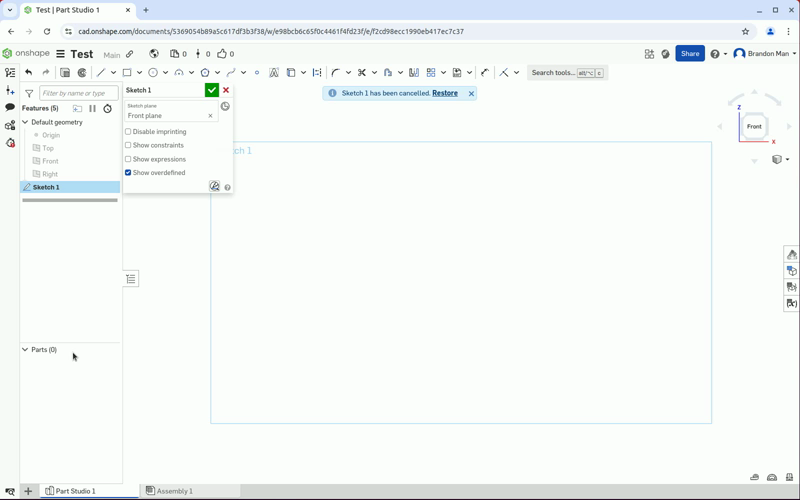
mouse_move(461, 282)
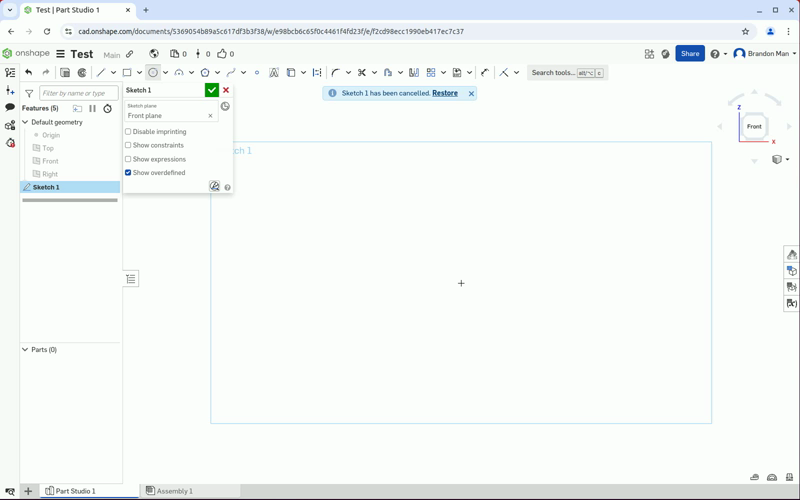
click(461, 282)
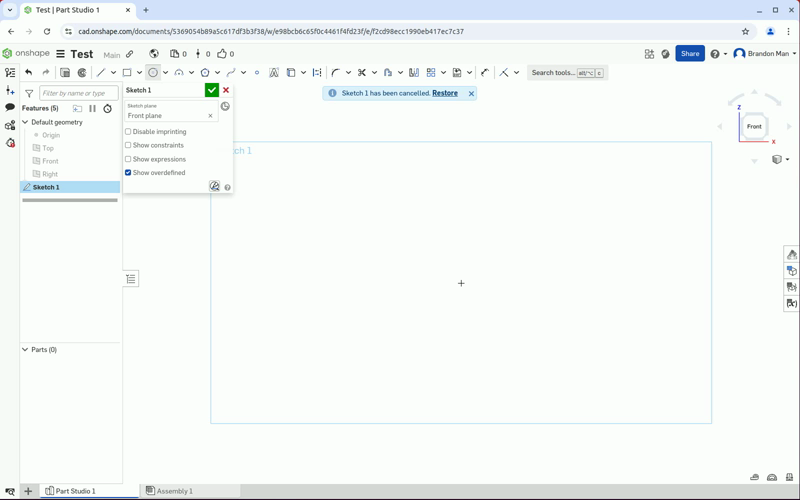
key_up(shift)
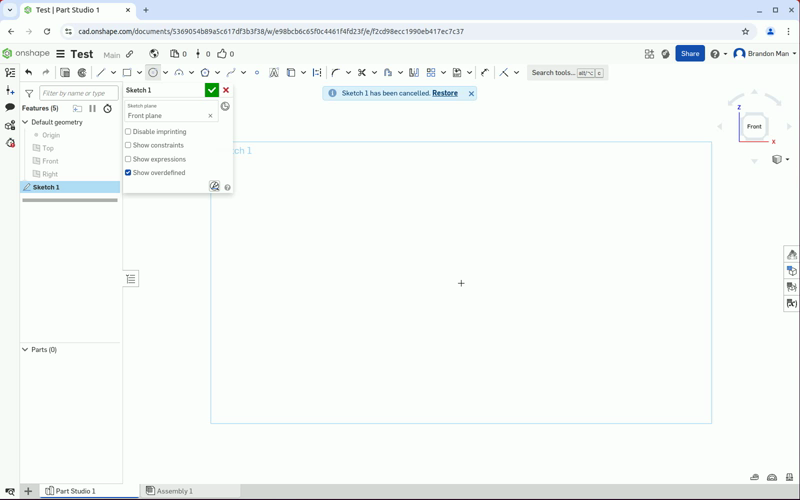
mouse_move(465, 282)
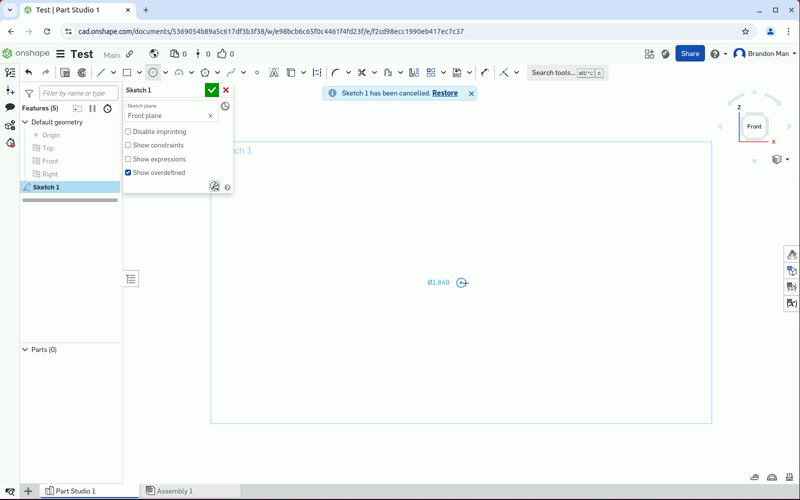
click(465, 282)
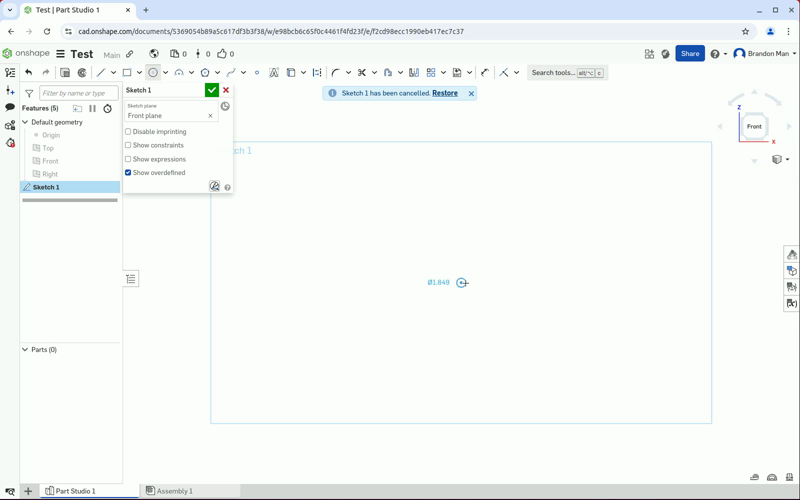
key(esc)
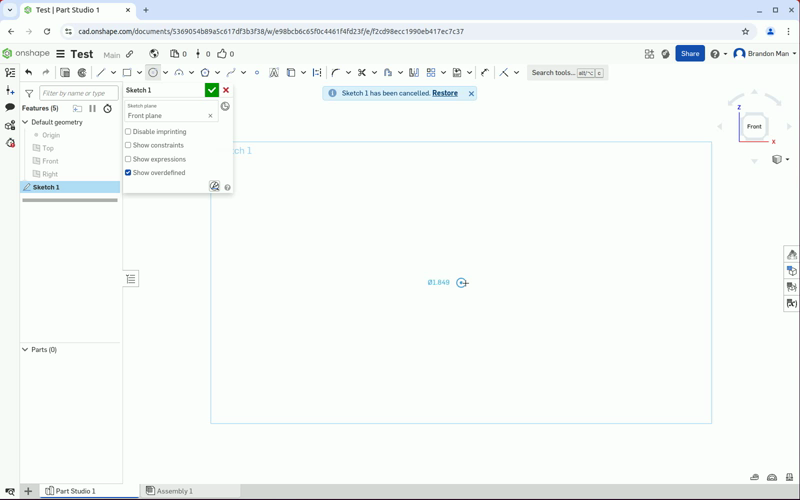
mouse_move(458, 282)
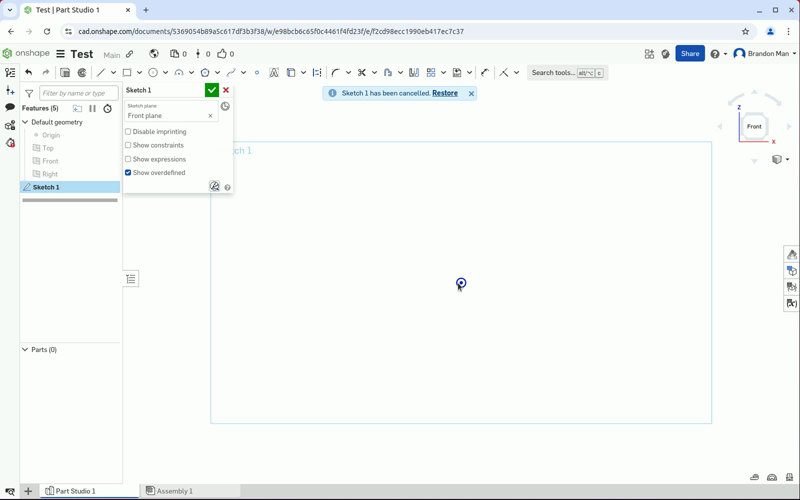
scroll(6)
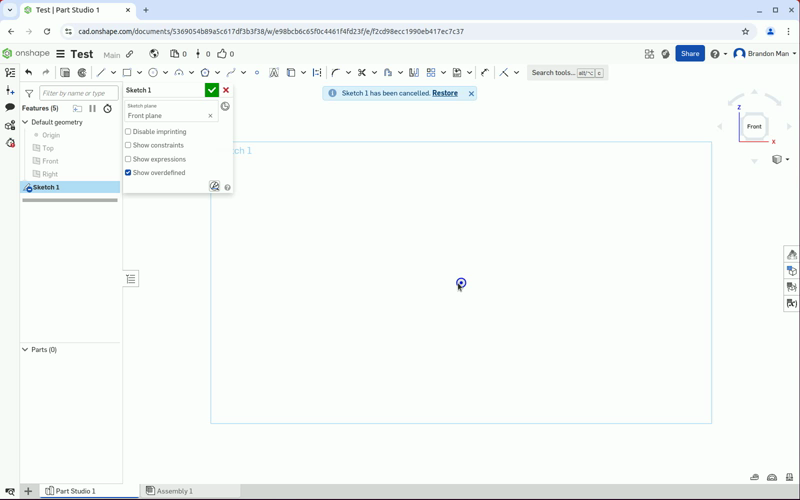
scroll(6)
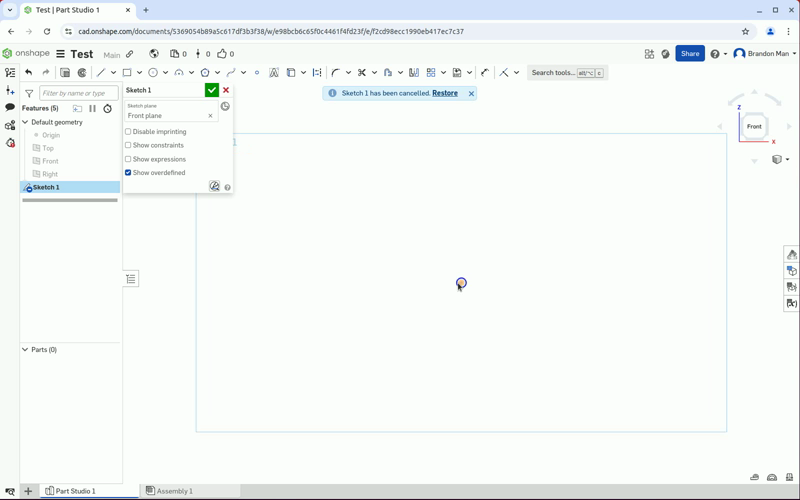
scroll(6)
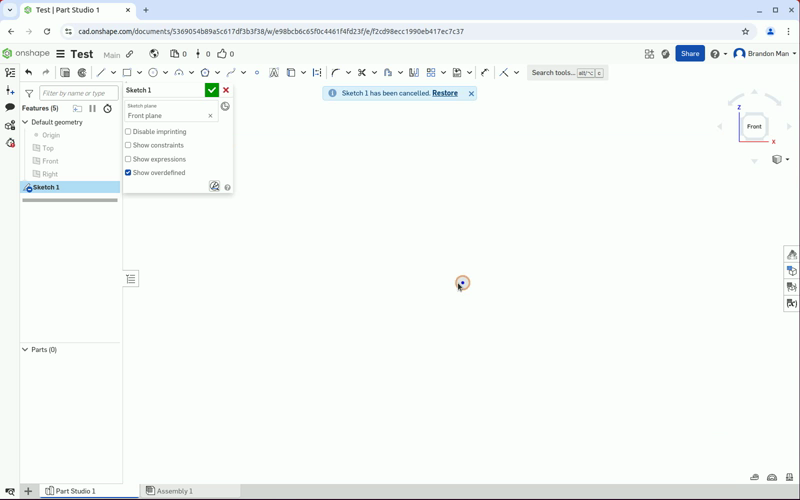
scroll(6)
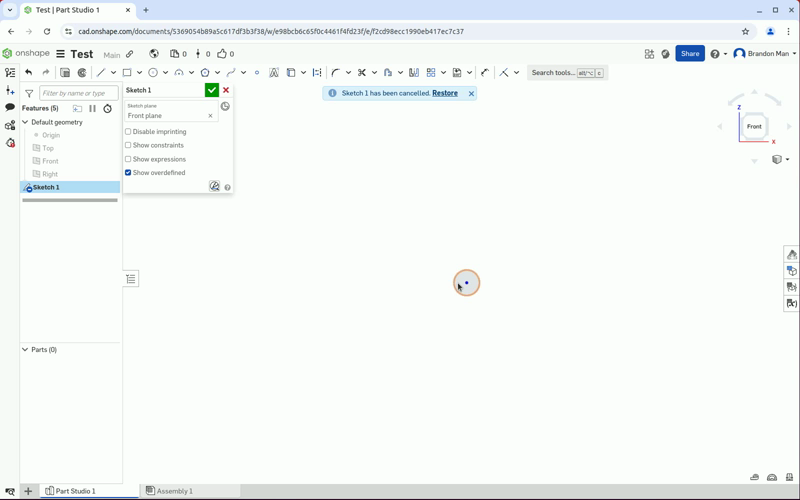
scroll(6)
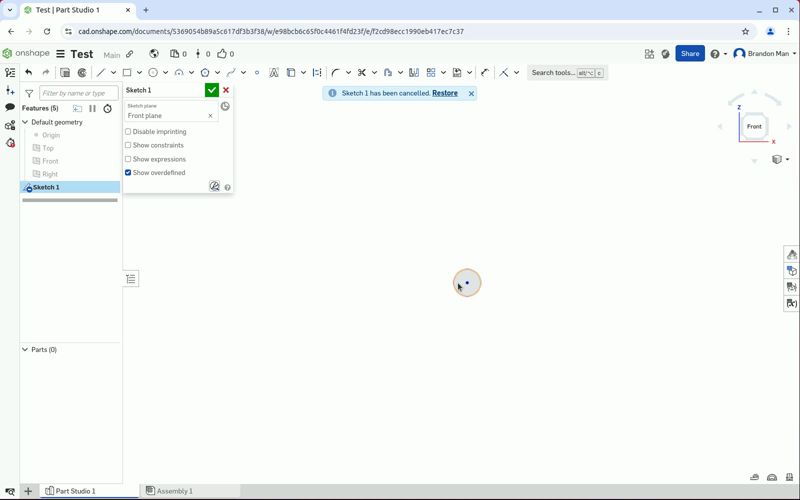
scroll(6)
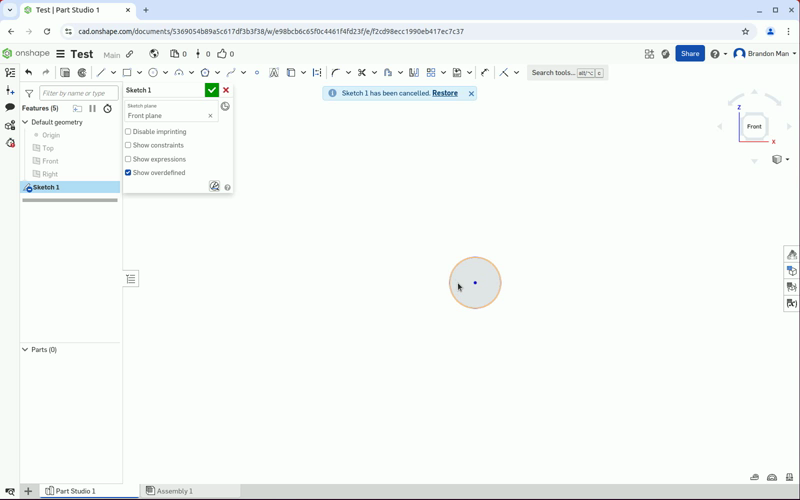
scroll(6)
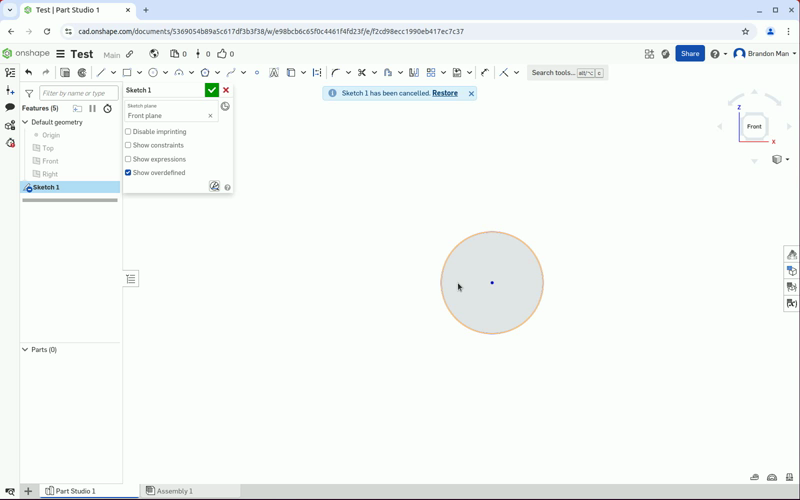
click(458, 282)
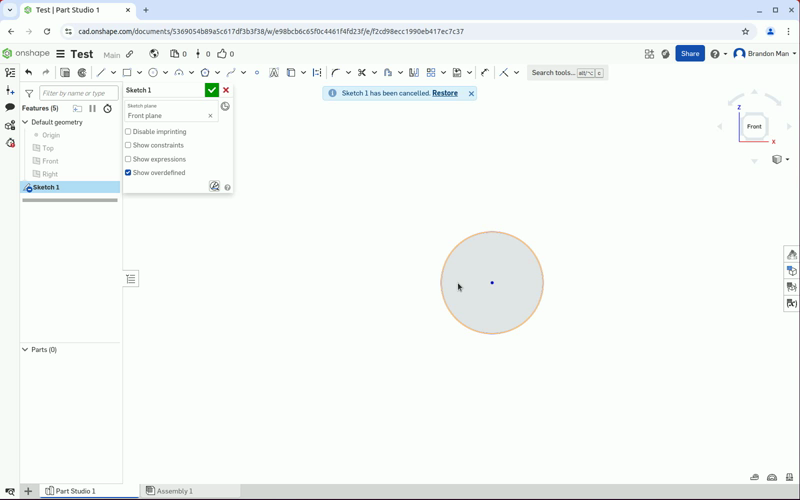
scroll(-6)
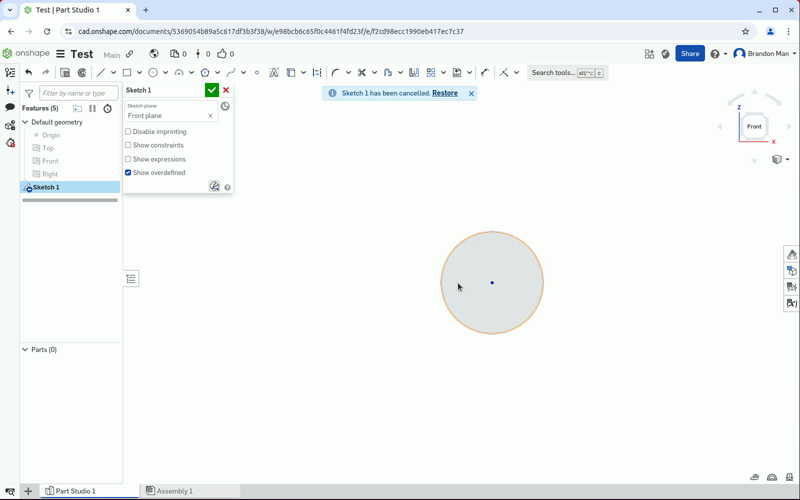
scroll(-6)
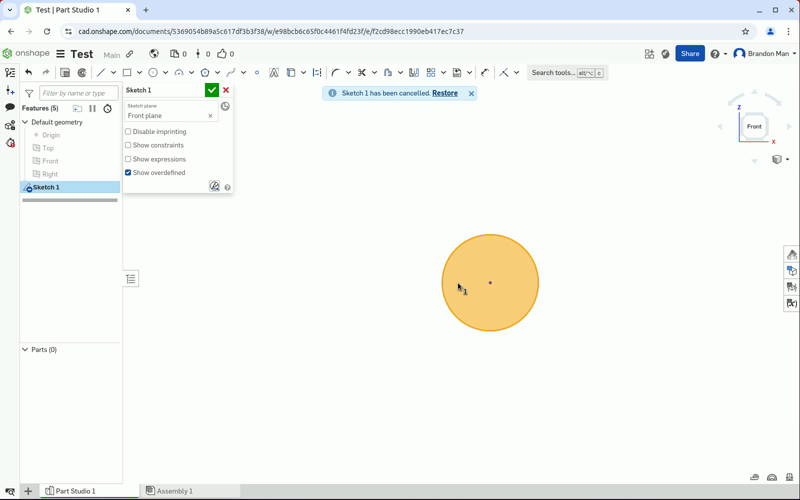
scroll(-6)
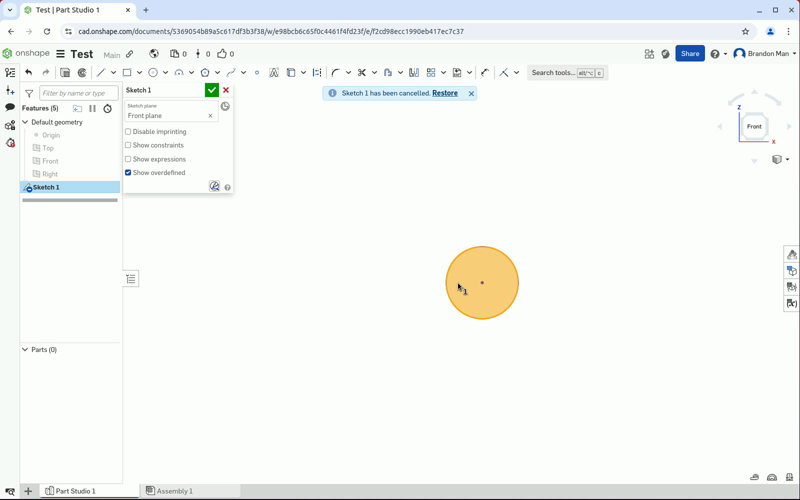
scroll(-6)
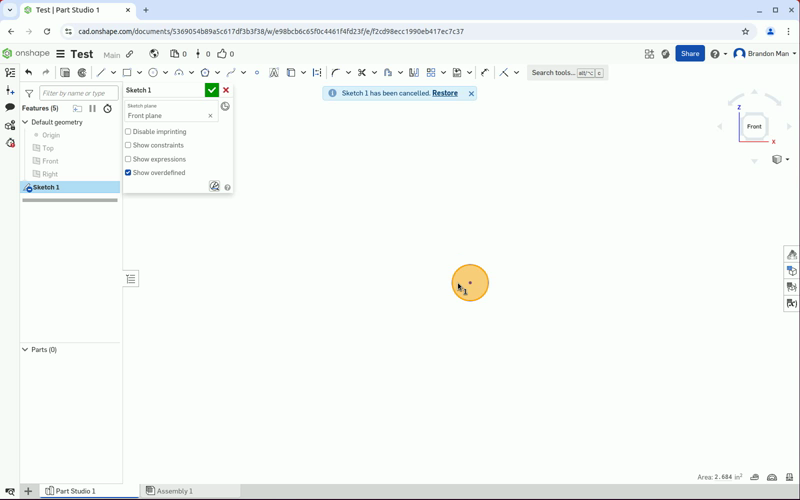
scroll(-6)
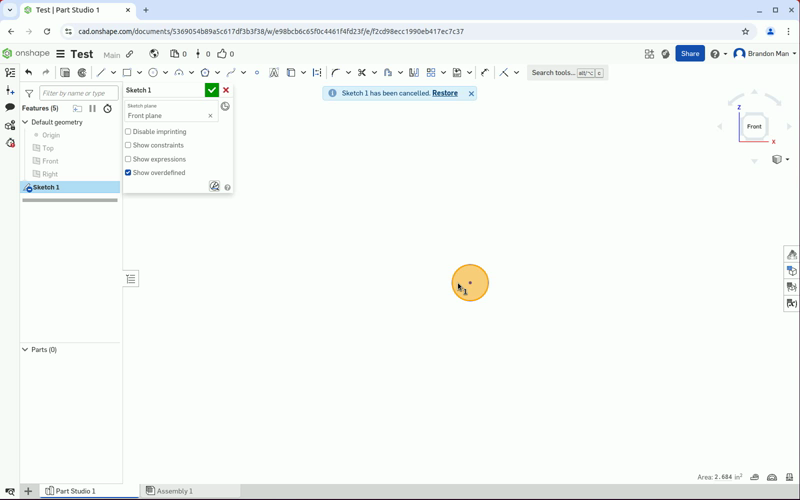
scroll(-6)
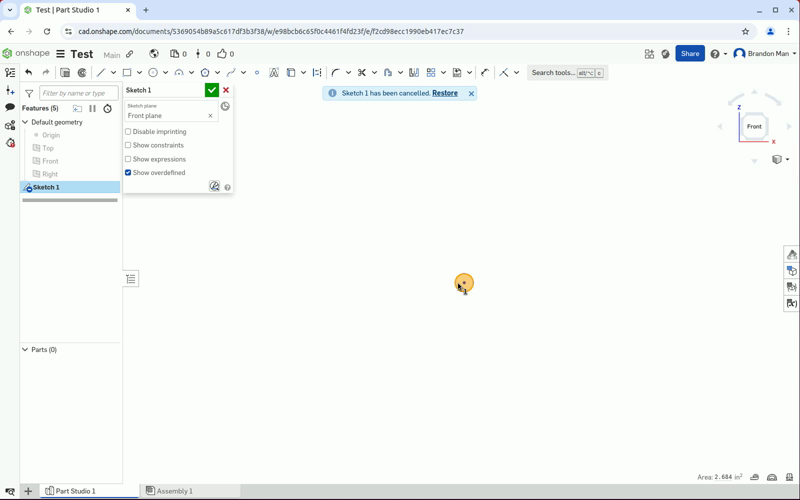
scroll(-6)
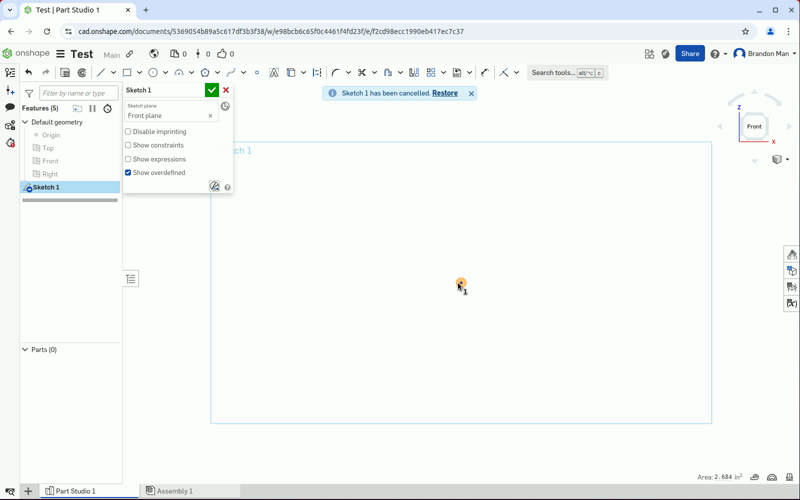
mouse_move(73, 352)
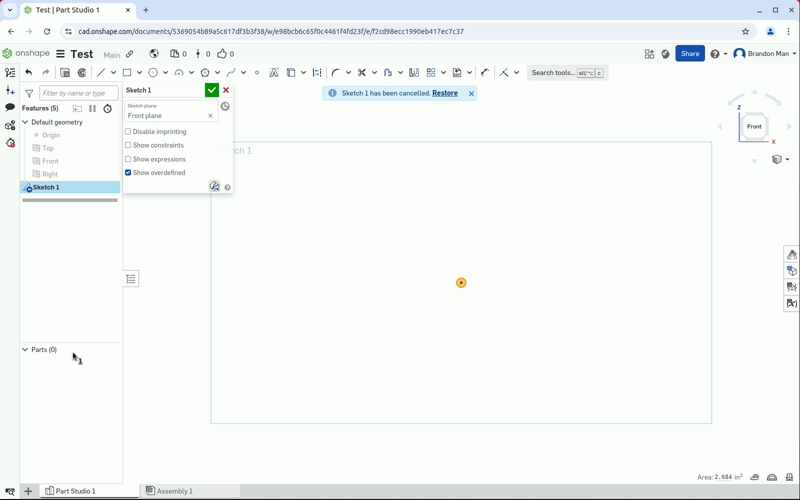
key(shift+y)
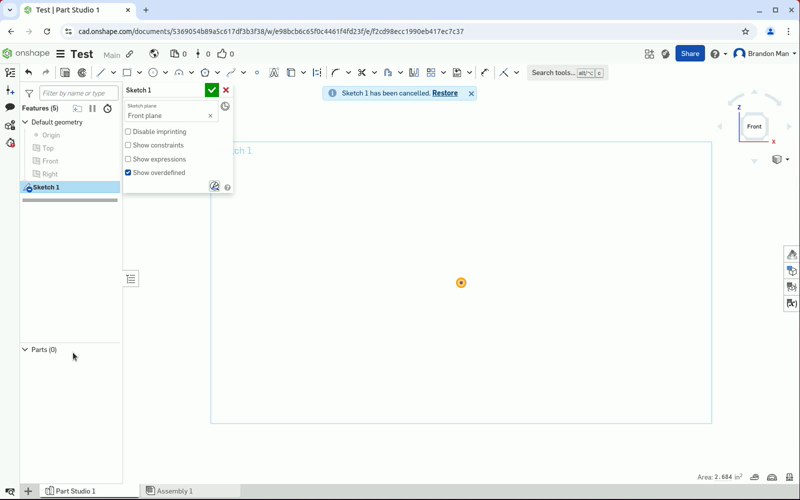
key(shift+e)
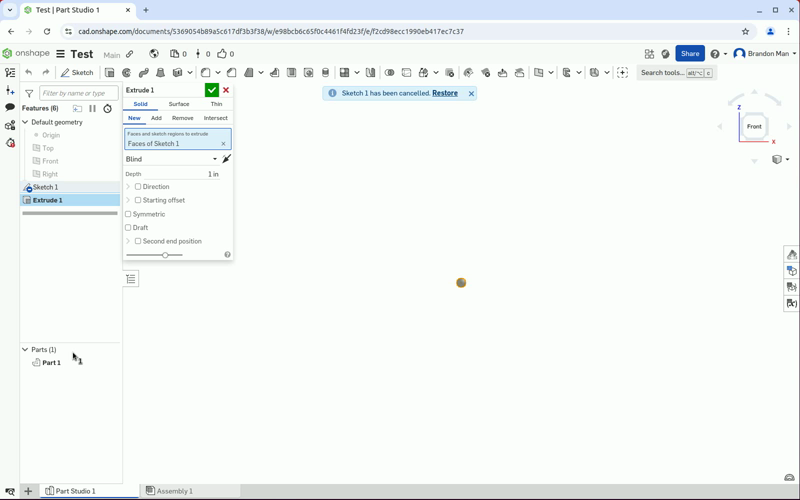
mouse_move(143, 106)
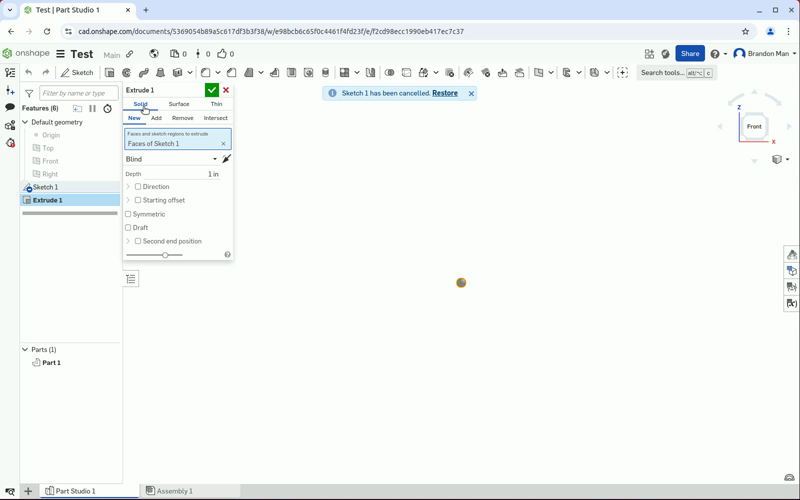
click(143, 106)
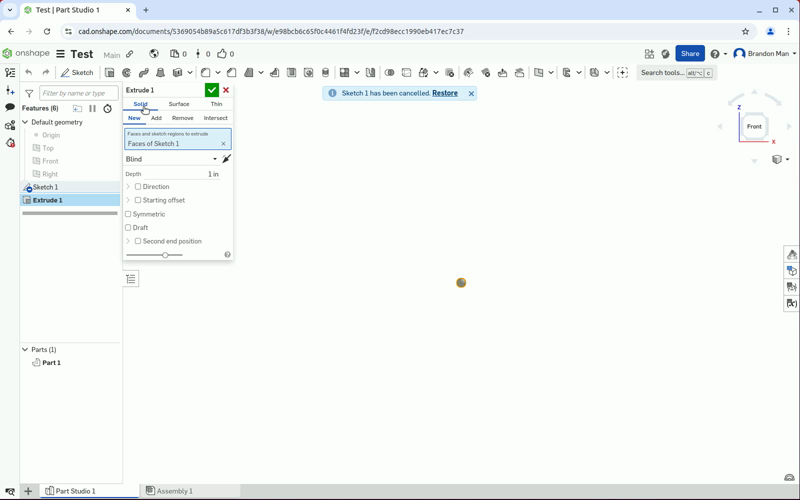
mouse_move(137, 120)
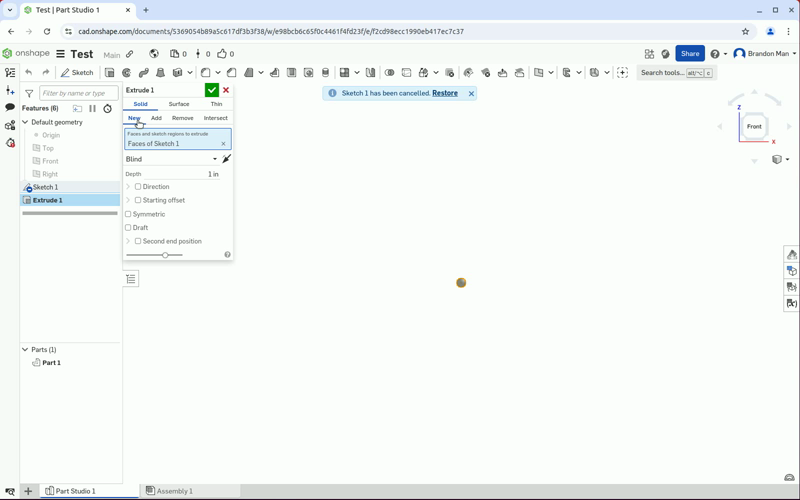
click(137, 120)
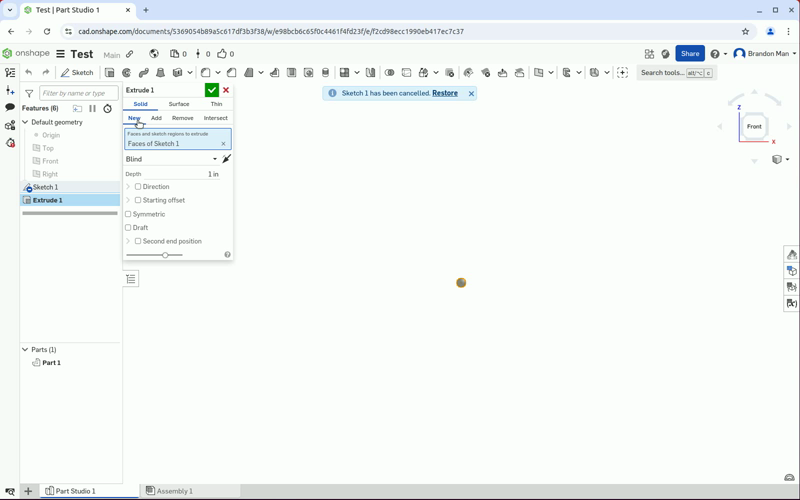
key(tab, 4)
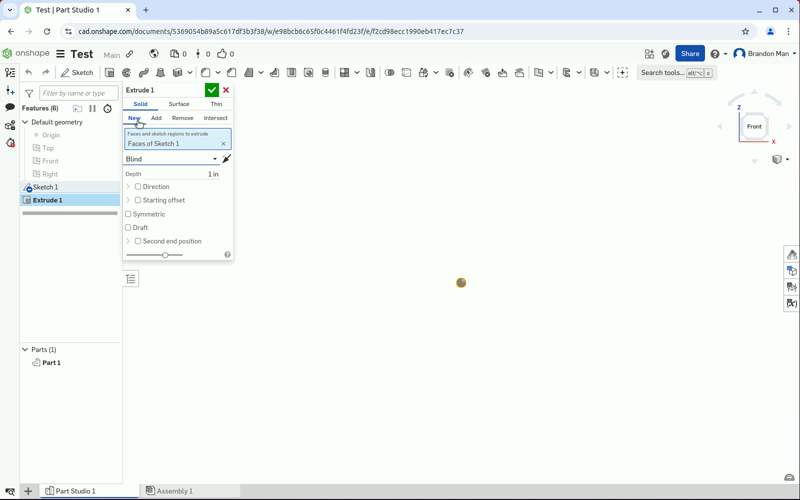
text(46.216)
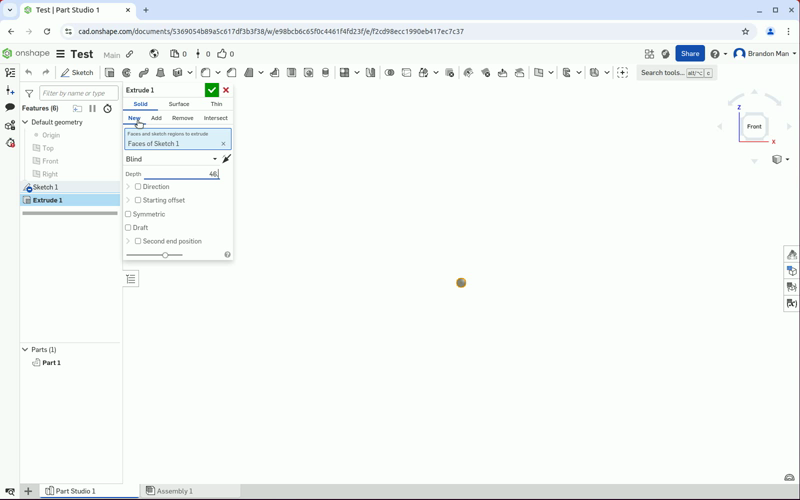
key(tab, 3)
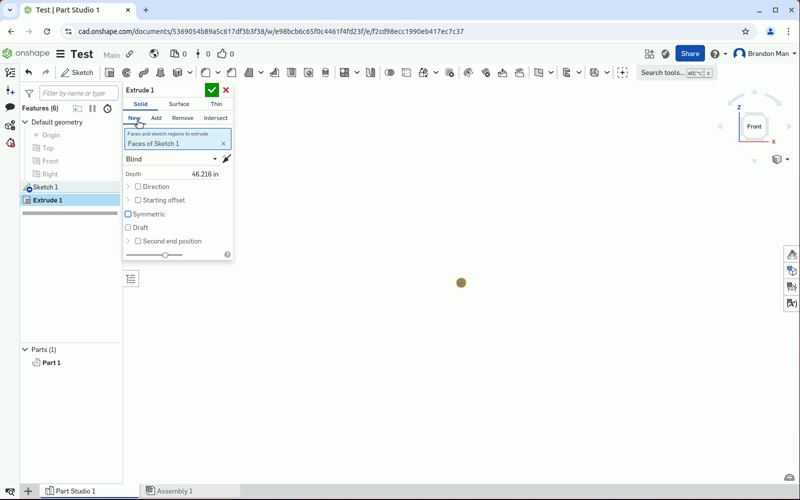
key(space)
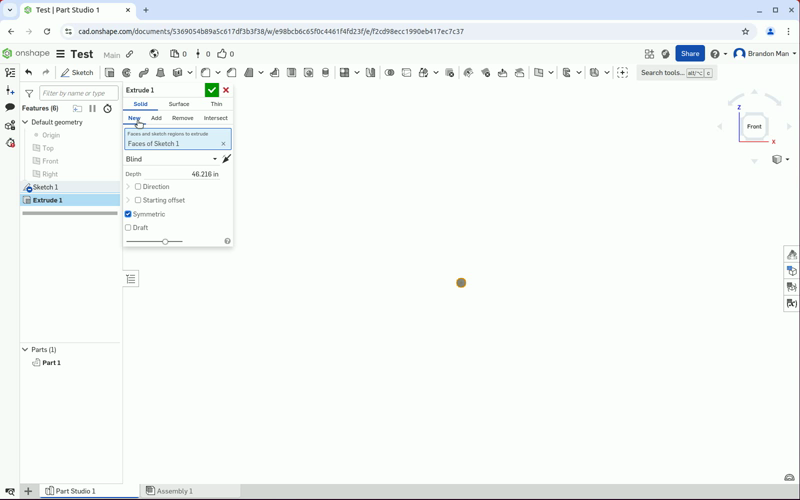
key(enter)
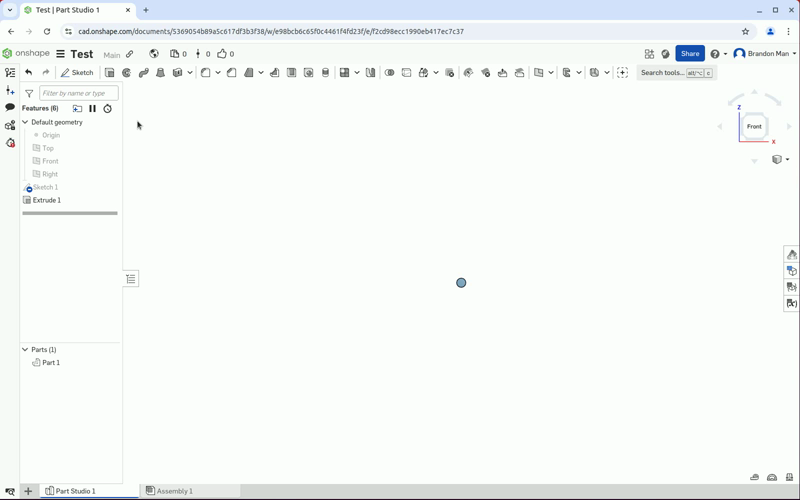
key(shift+h)
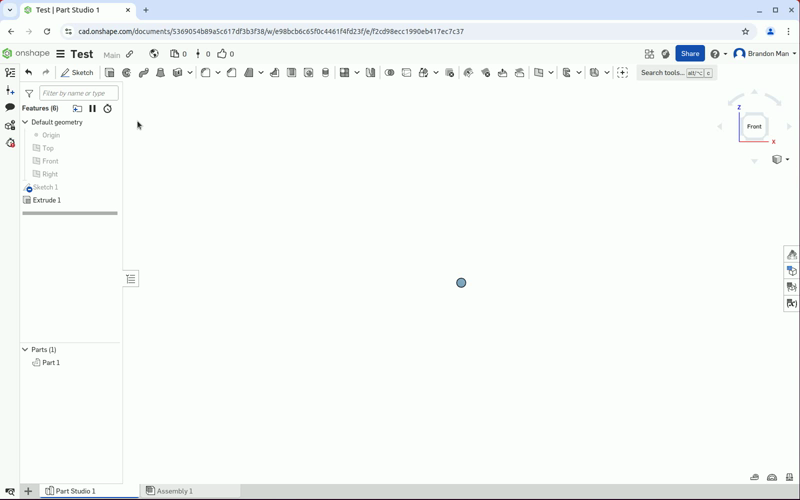
key(shift+h)
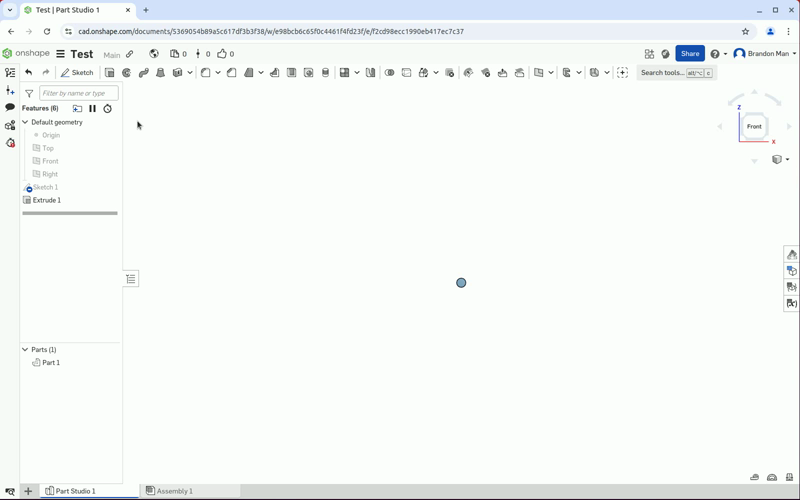
mouse_move(73, 189)
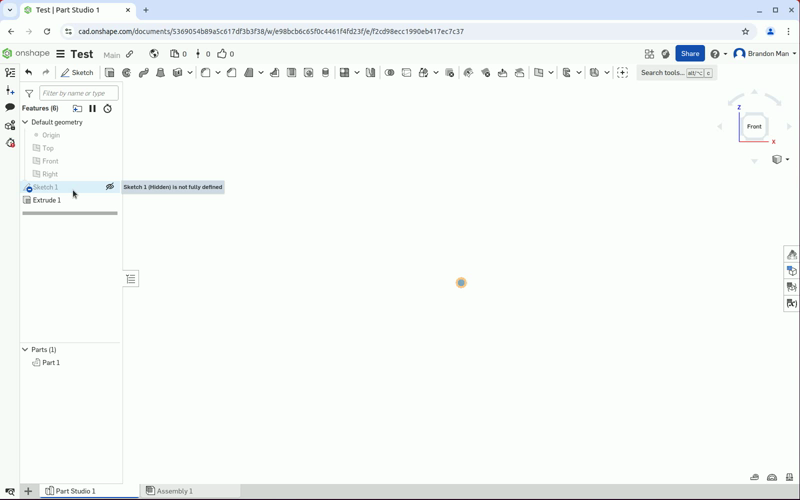
click(73, 189)
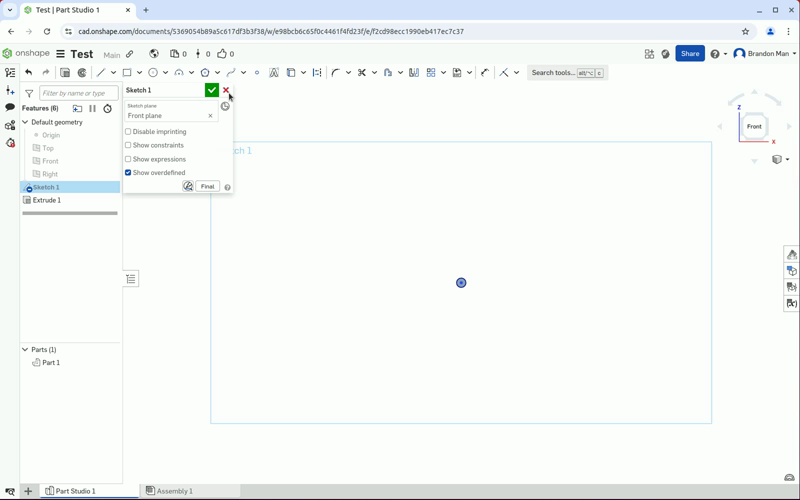
mouse_move(229, 92)
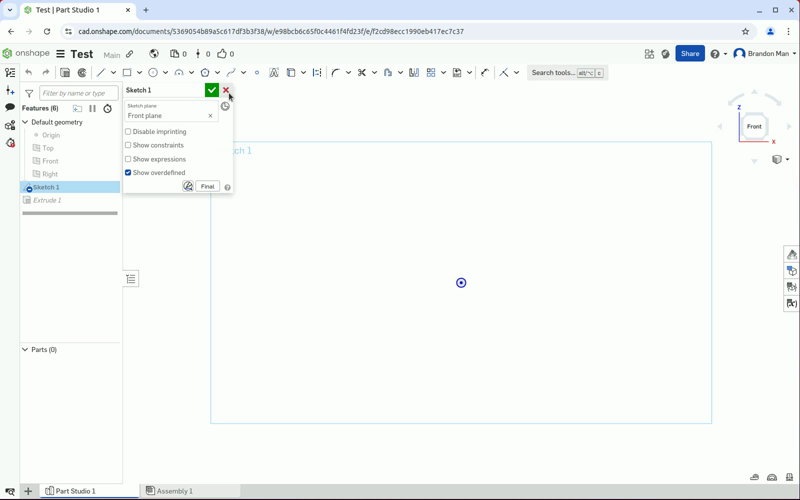
click(229, 92)
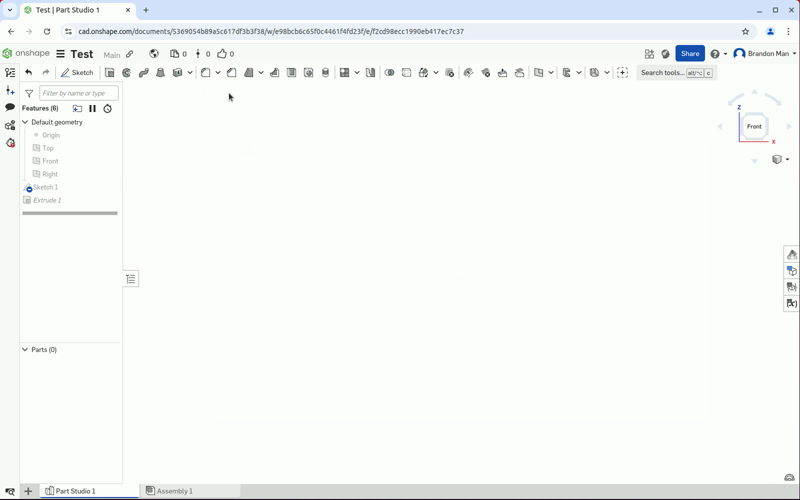
mouse_move(73, 352)
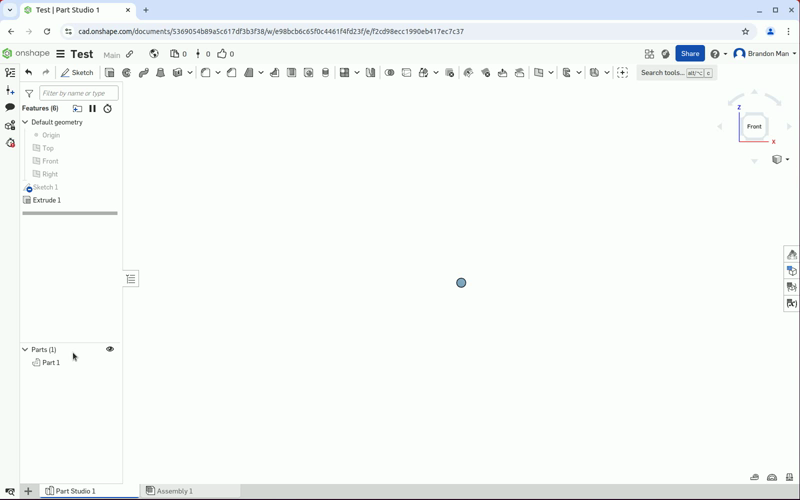
key(y)
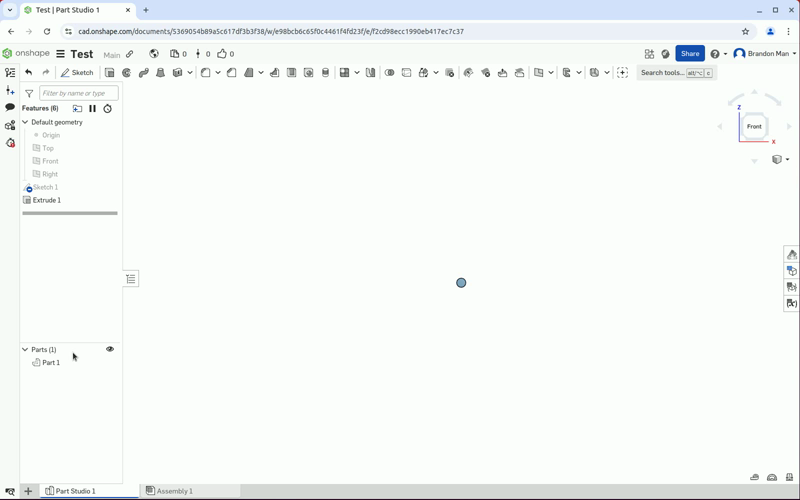
key(shift+p)
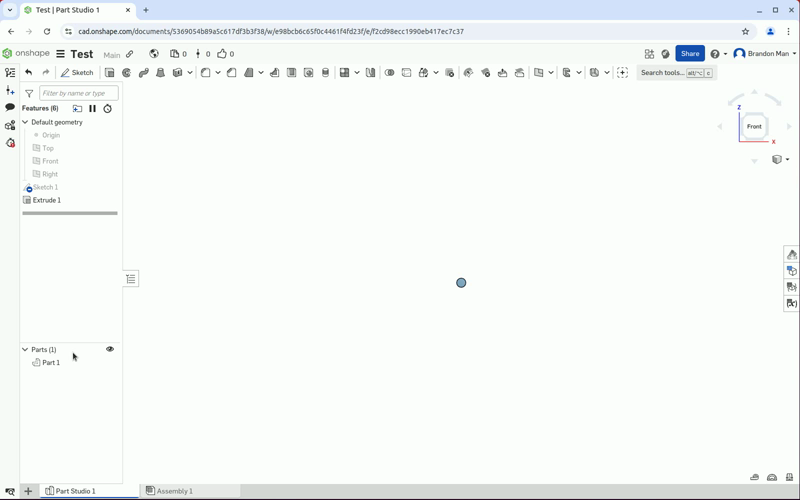
key(space)
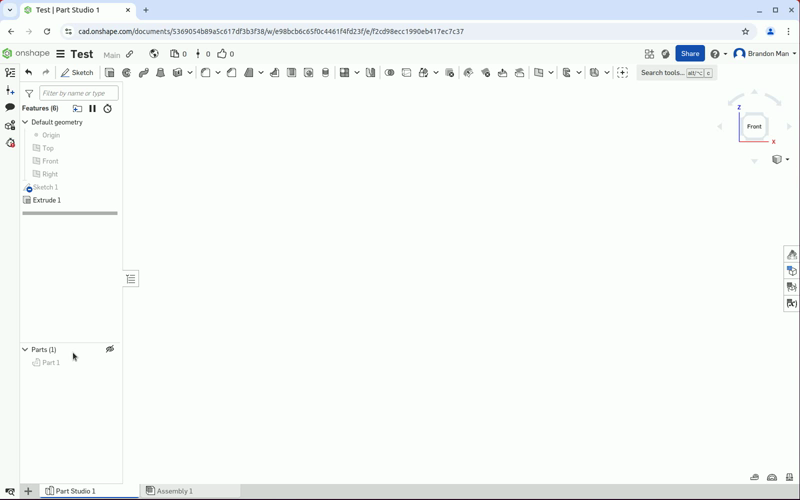
key_down(shift)
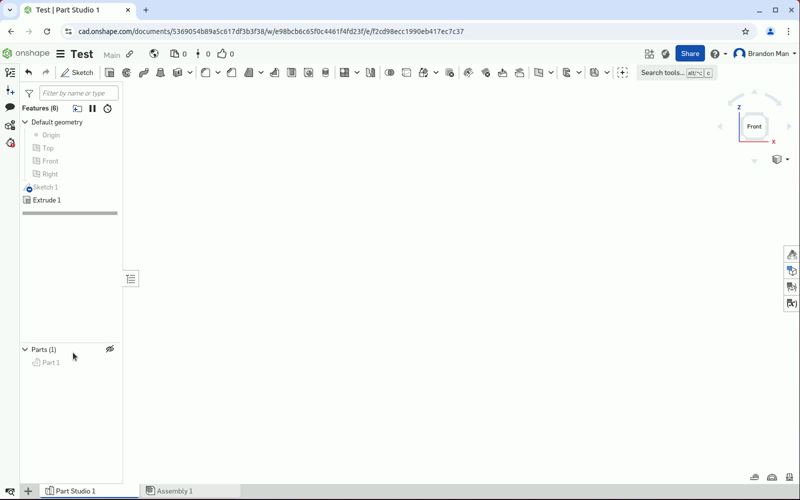
key(left)
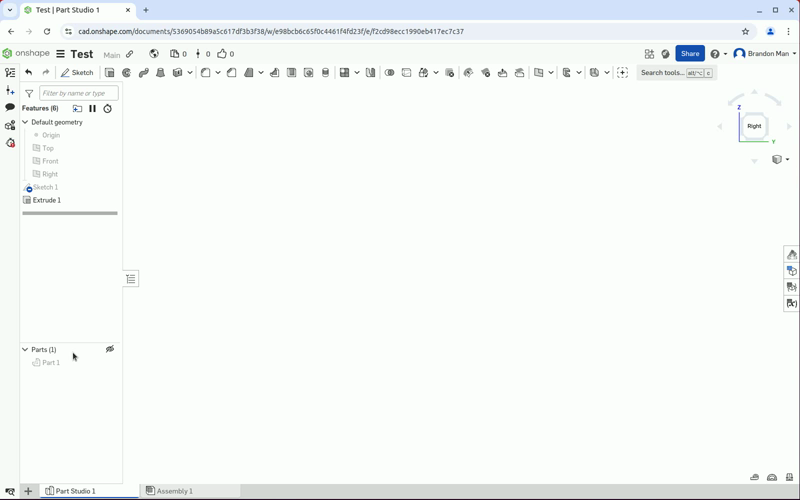
key_up(shift)
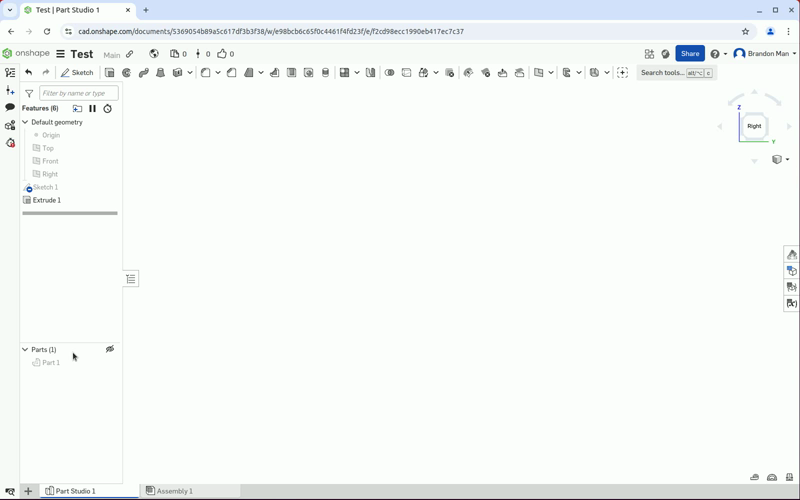
mouse_move(73, 352)
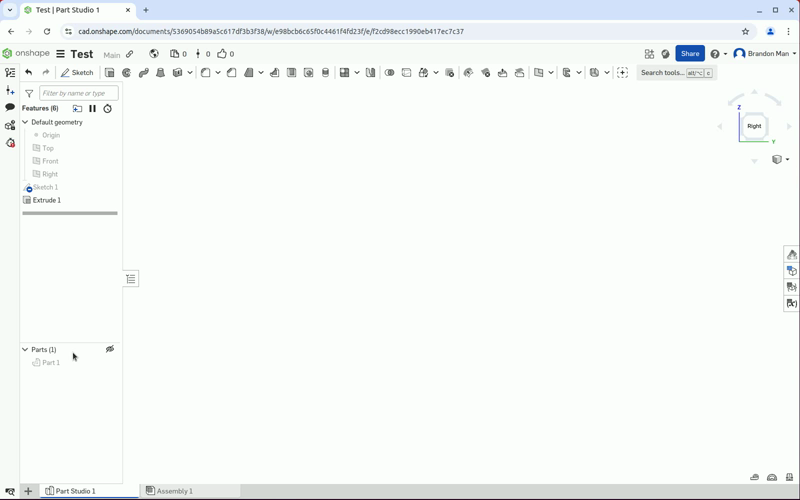
key(shift+y)
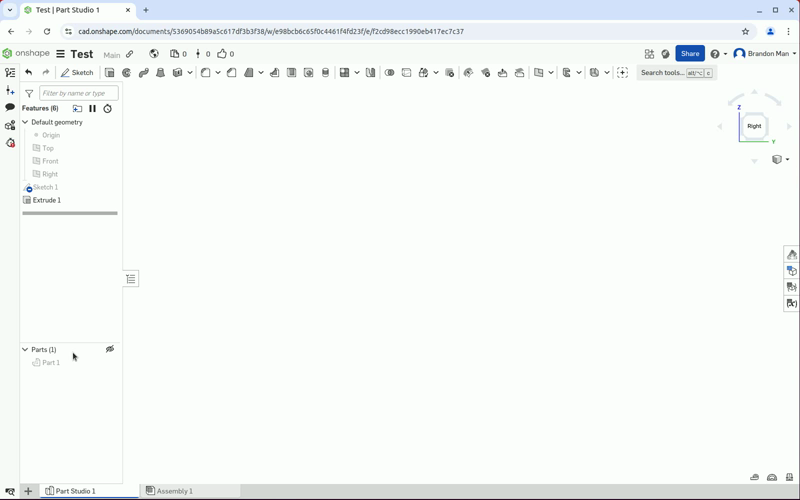
key(shift+s)
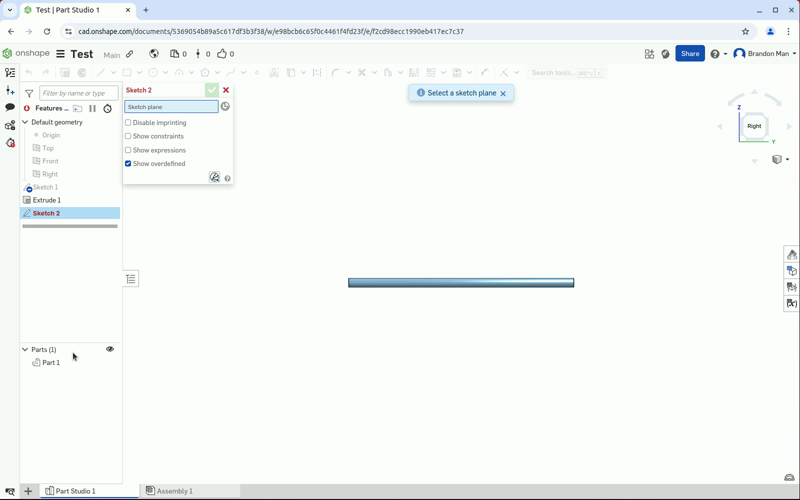
mouse_move(73, 176)
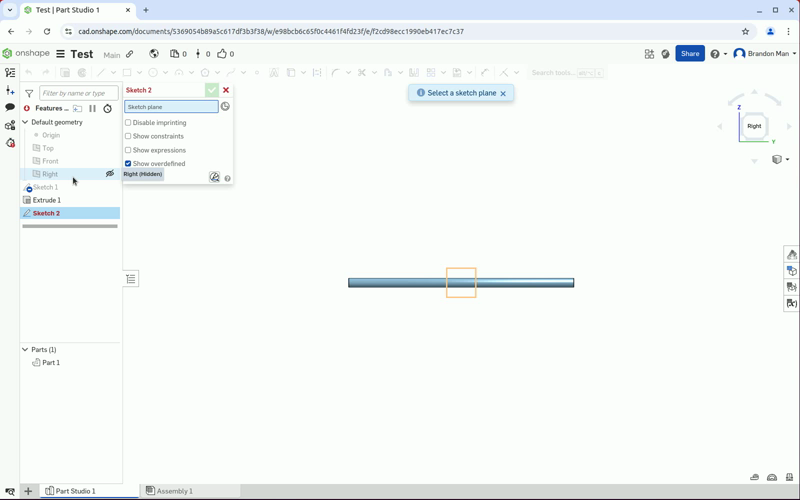
click(73, 176)
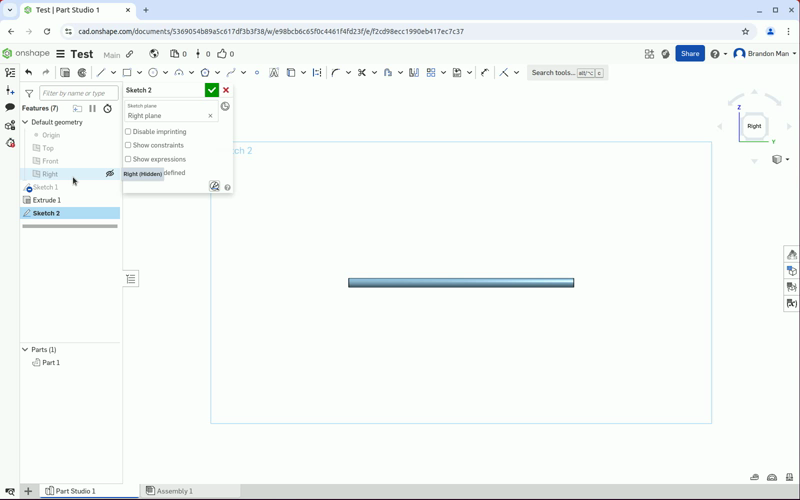
mouse_move(73, 352)
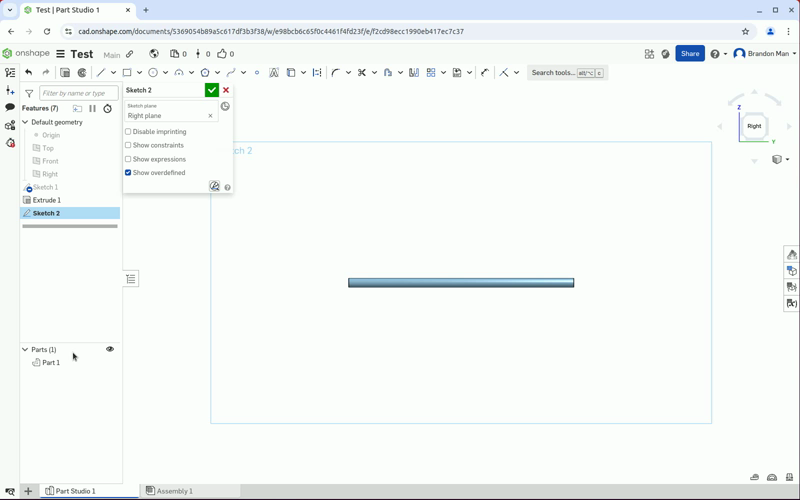
key(y)
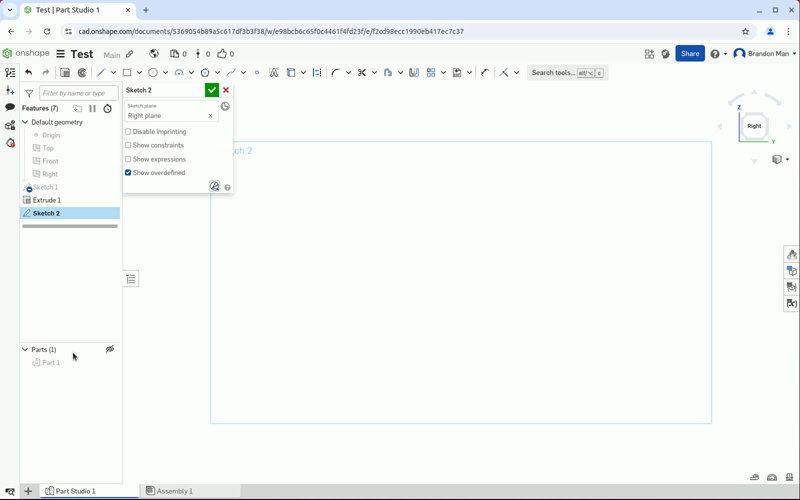
key(l)
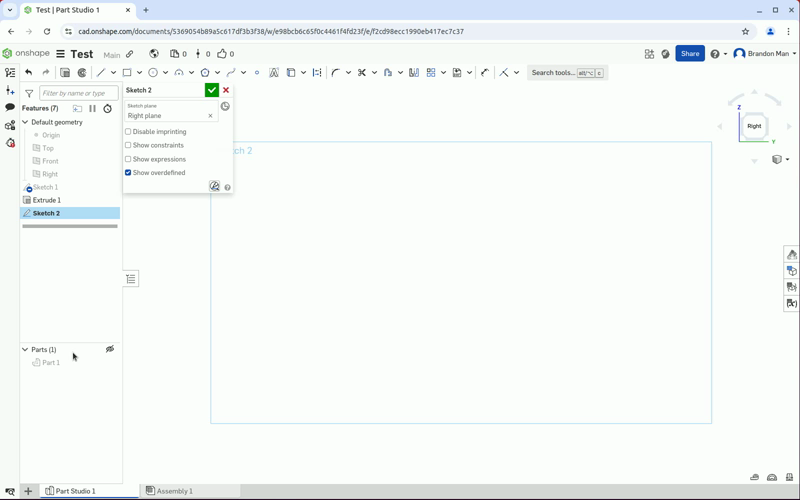
key_down(shift)
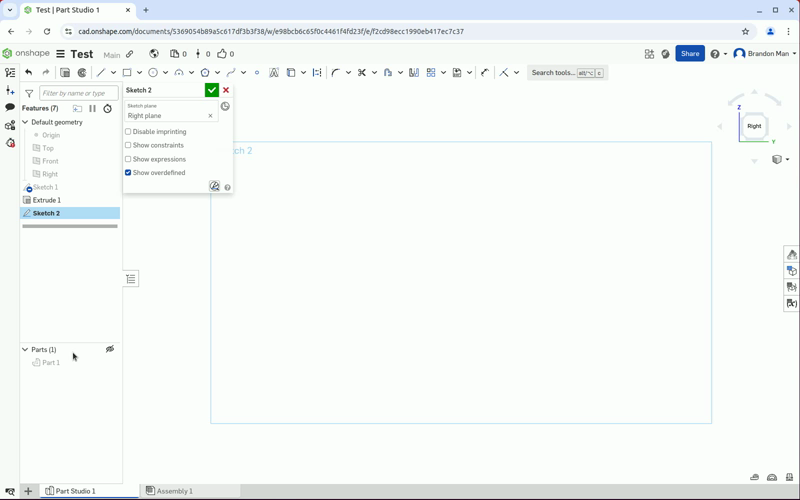
mouse_move(444, 294)
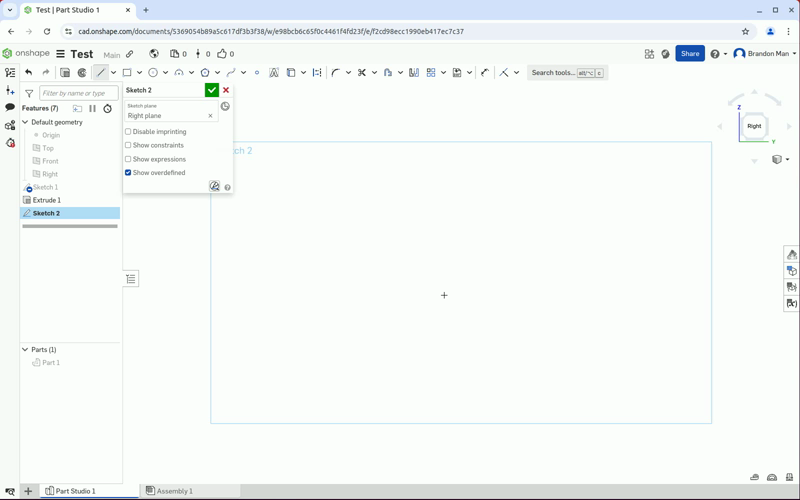
click(444, 294)
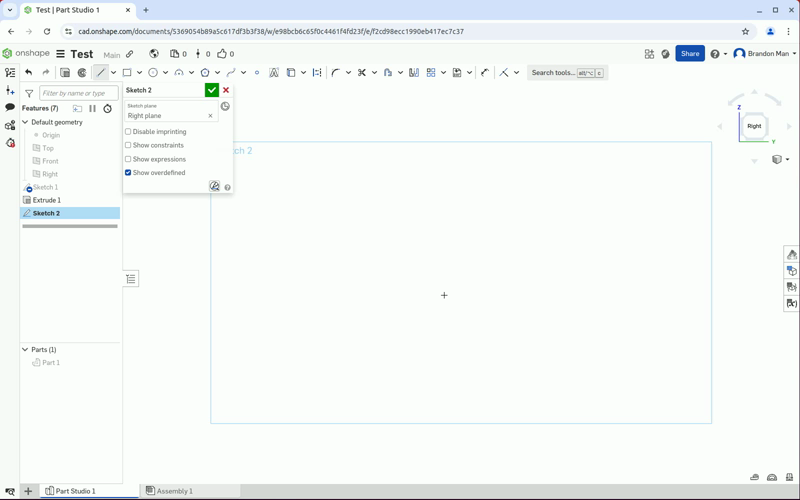
key_up(shift)
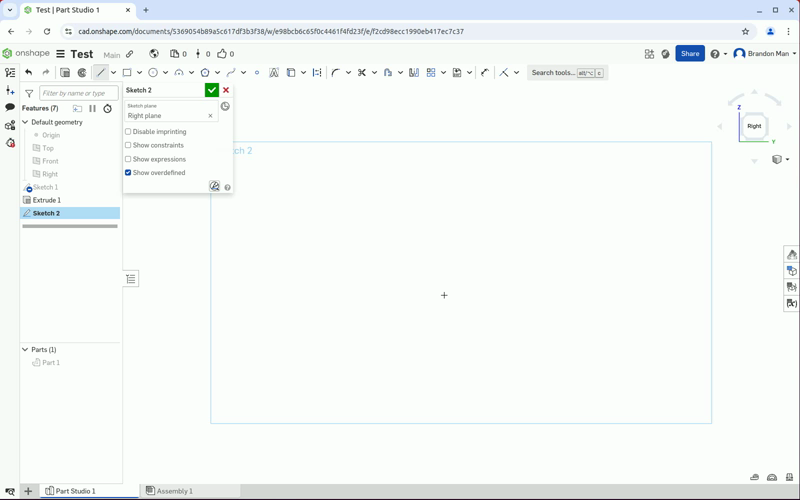
key_down(shift)
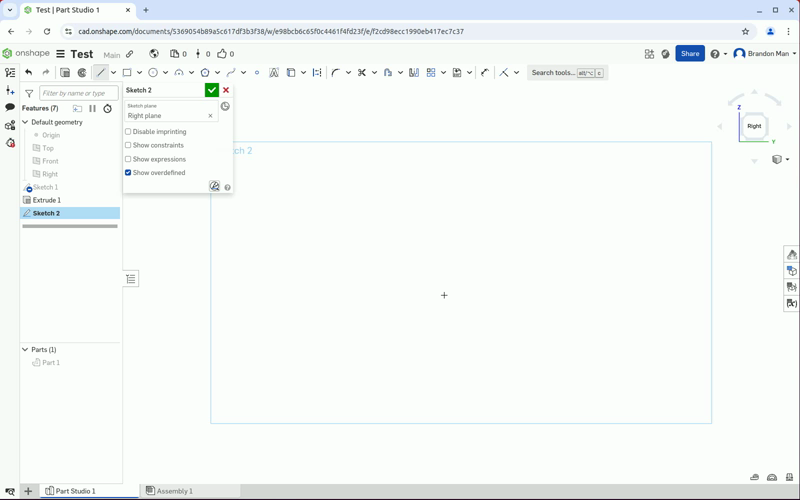
mouse_move(474, 294)
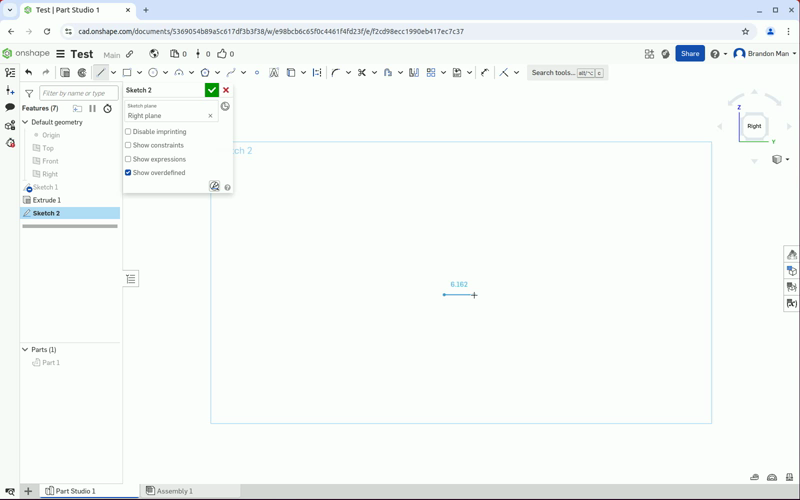
mouse_move(477, 294)
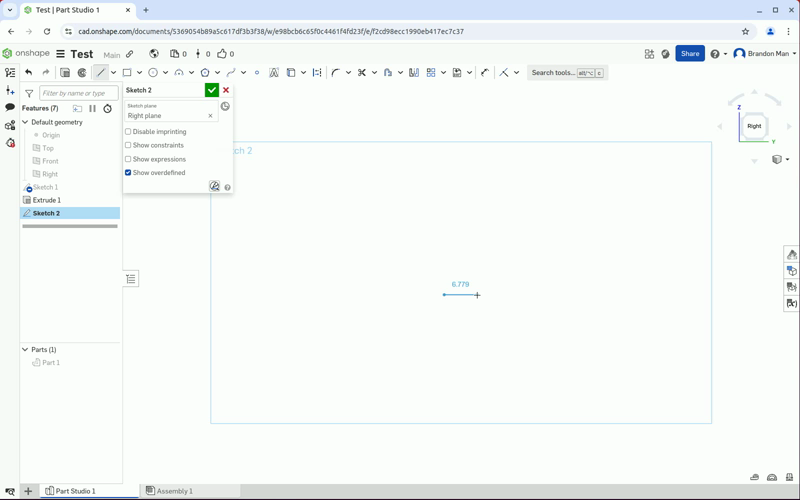
click(477, 294)
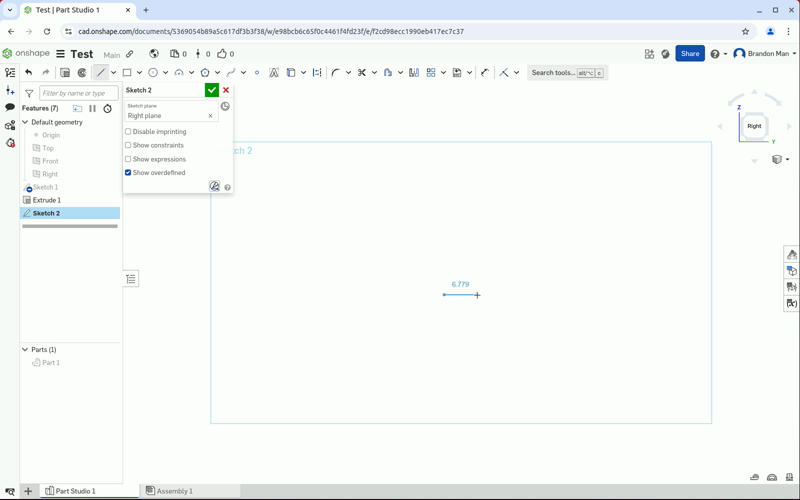
key_up(shift)
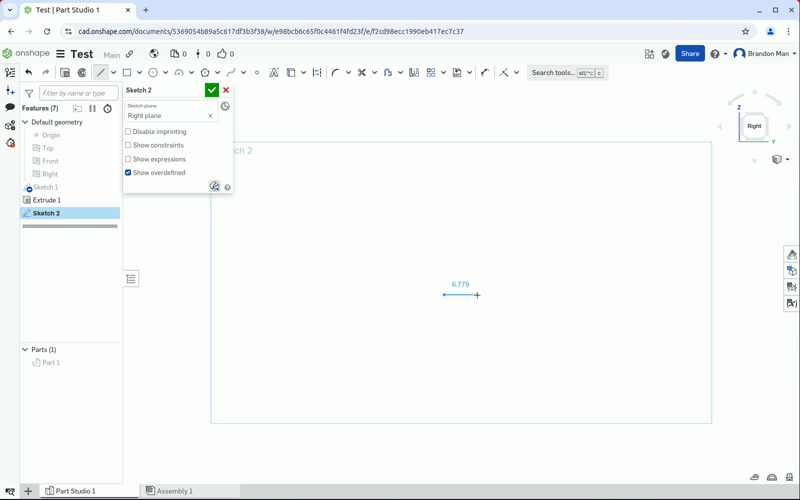
key_down(shift)
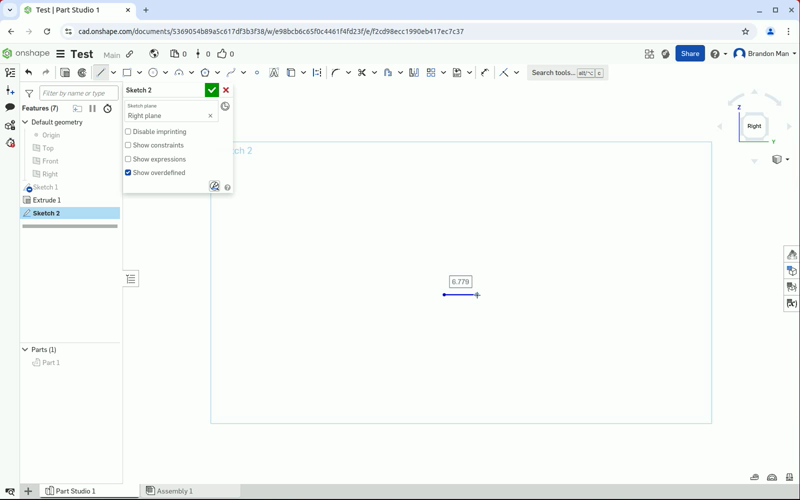
mouse_move(507, 294)
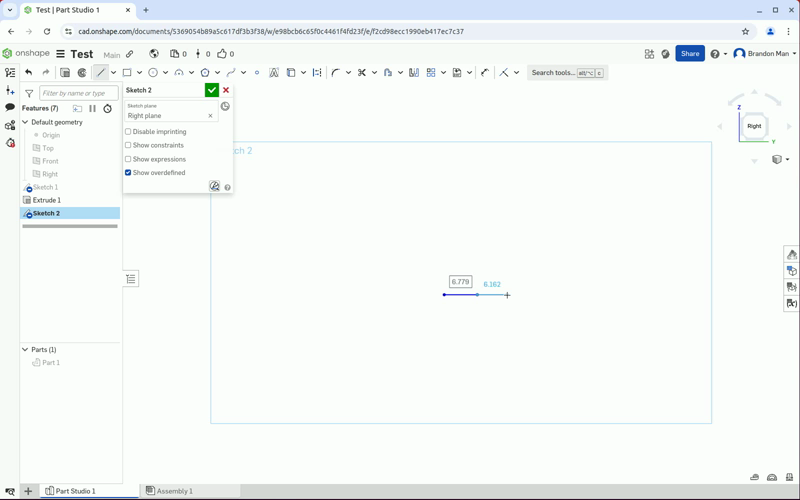
mouse_move(477, 270)
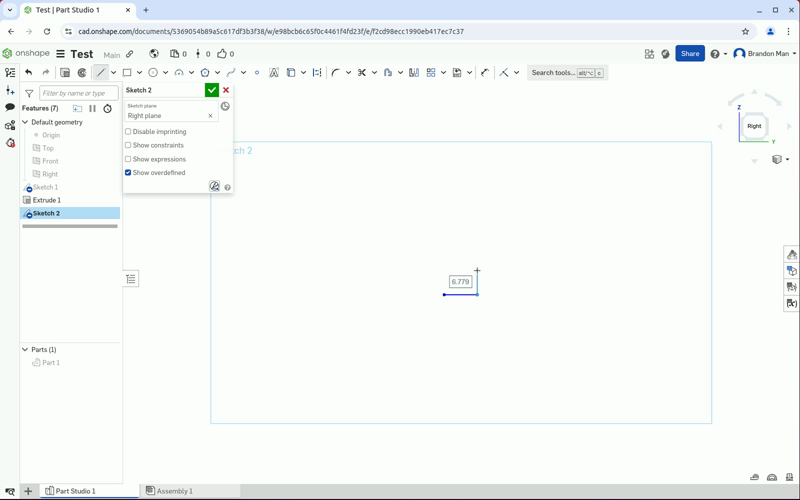
click(477, 270)
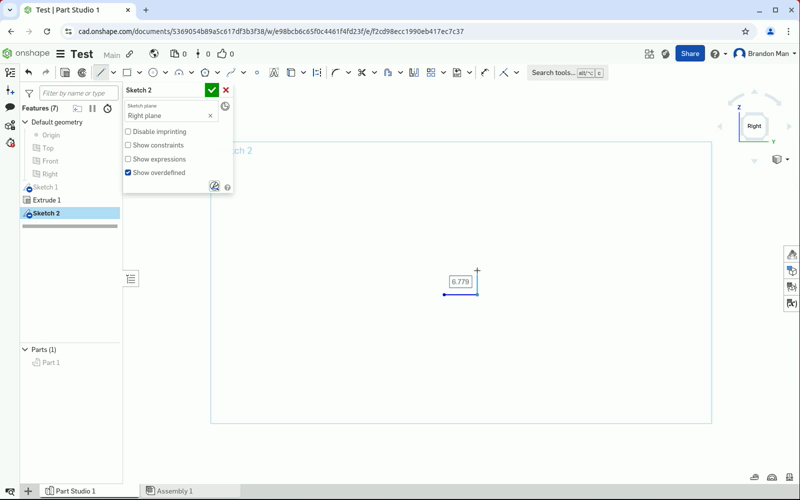
key_up(shift)
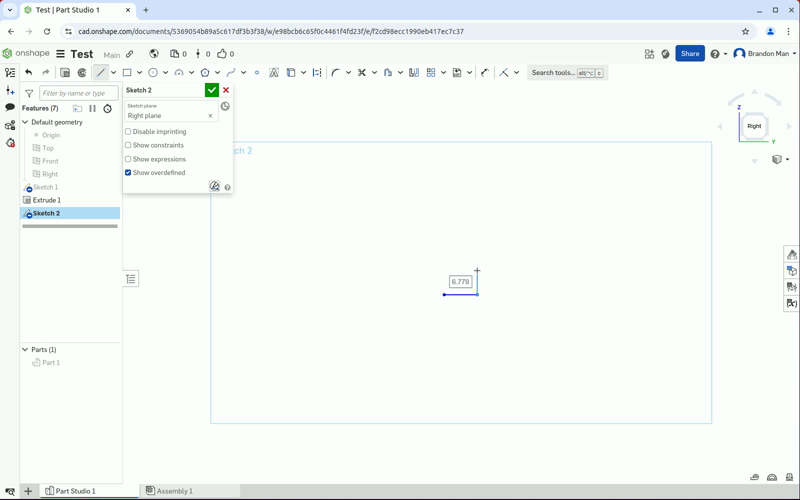
key_down(shift)
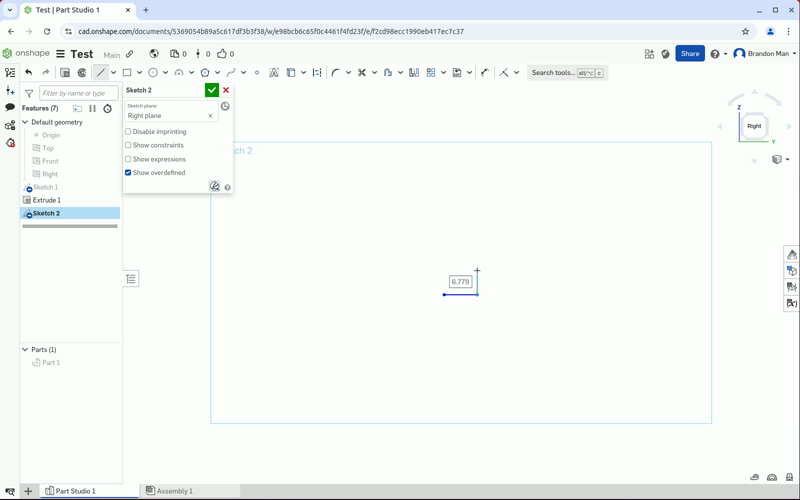
mouse_move(507, 270)
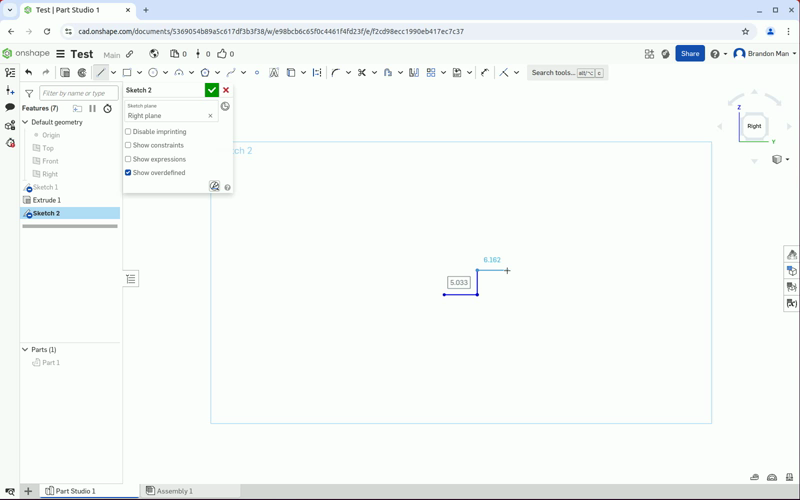
mouse_move(444, 270)
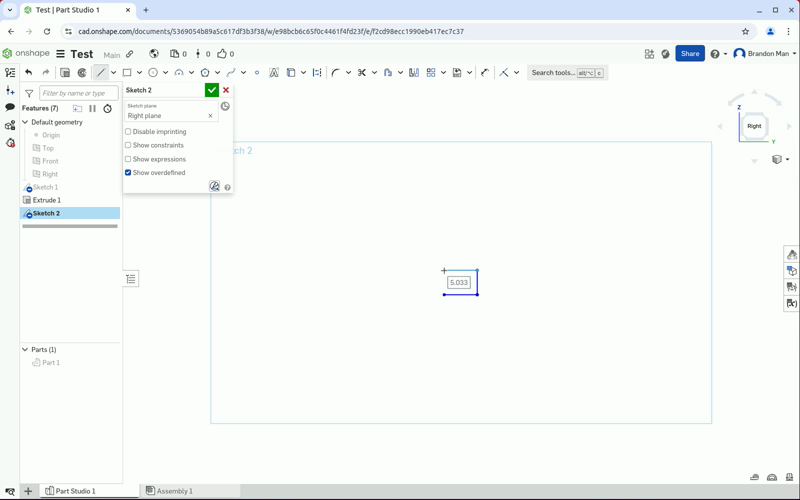
click(444, 270)
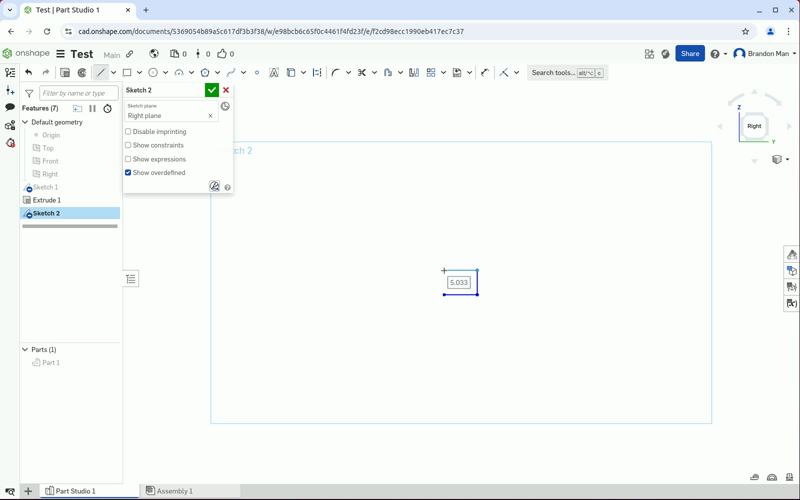
key_up(shift)
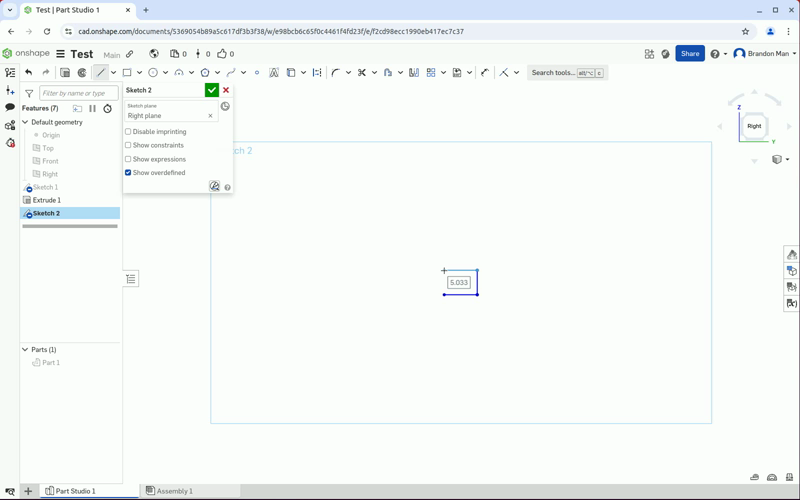
mouse_move(474, 270)
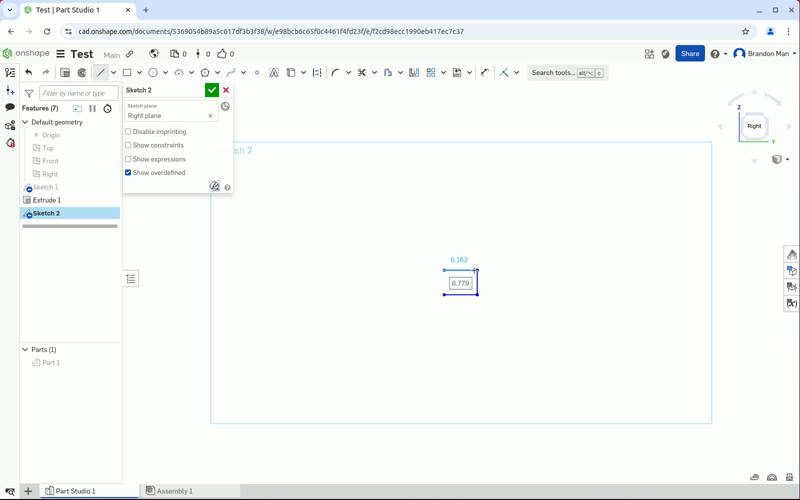
key_down(shift)
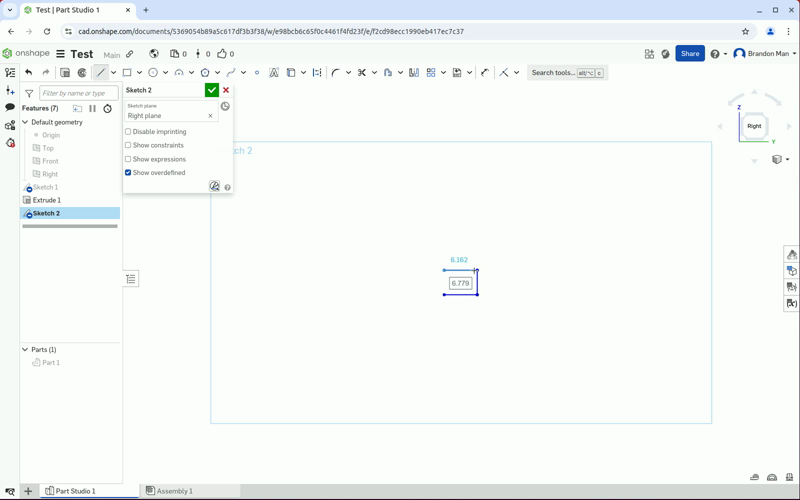
mouse_move(444, 294)
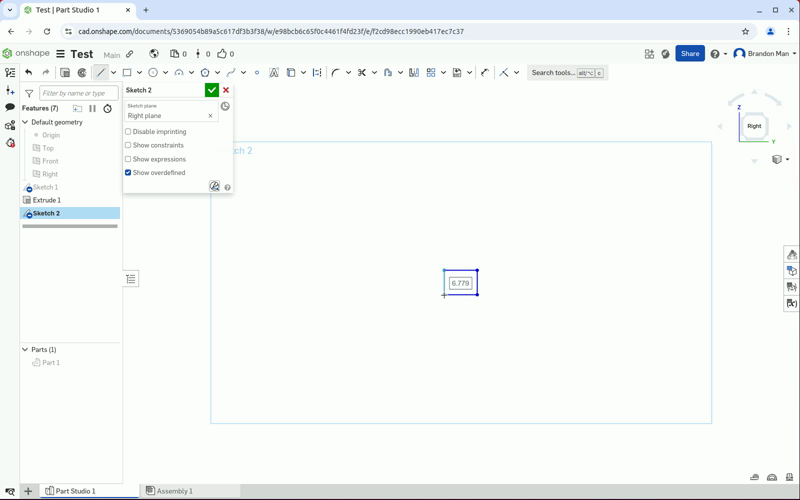
key_up(shift)
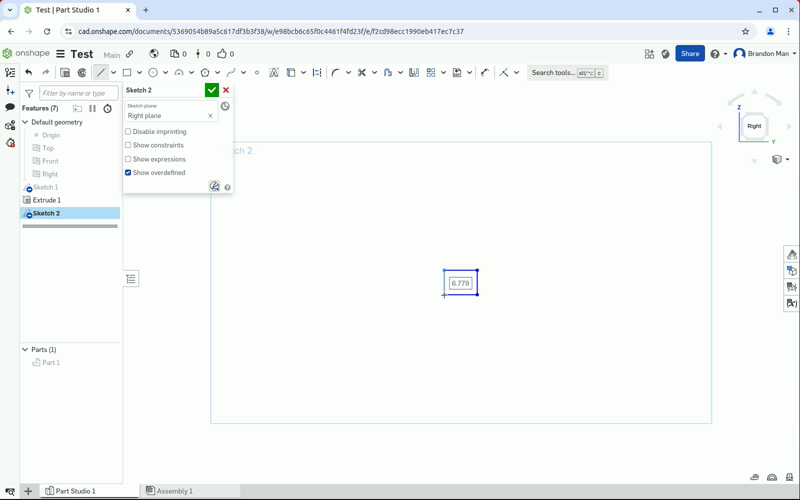
click(444, 294)
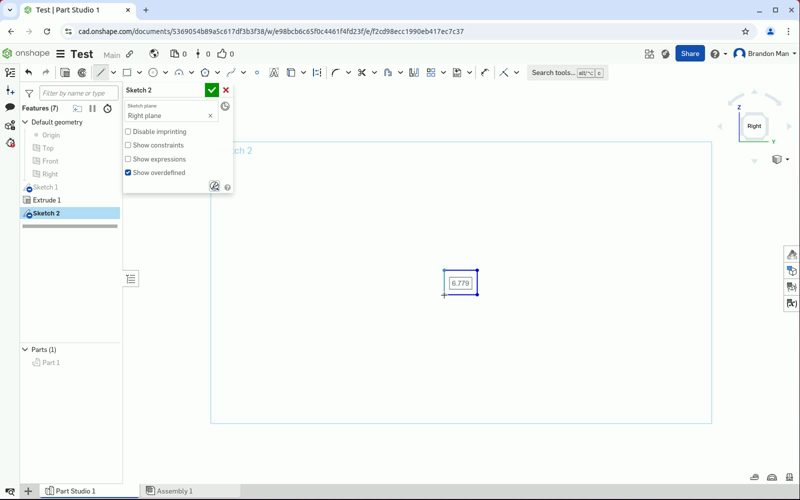
key(esc)
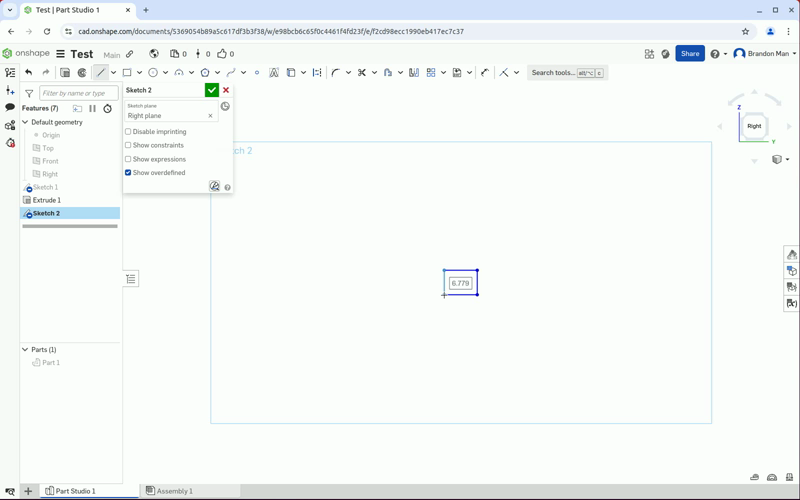
mouse_move(457, 293)
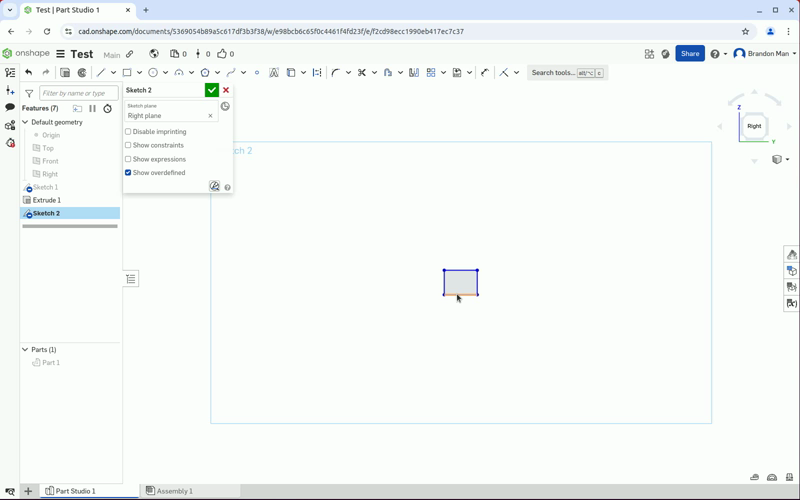
scroll(6)
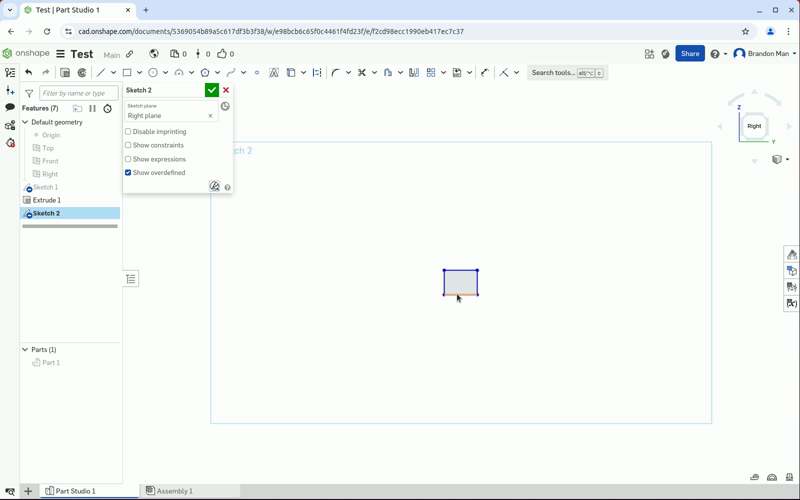
scroll(6)
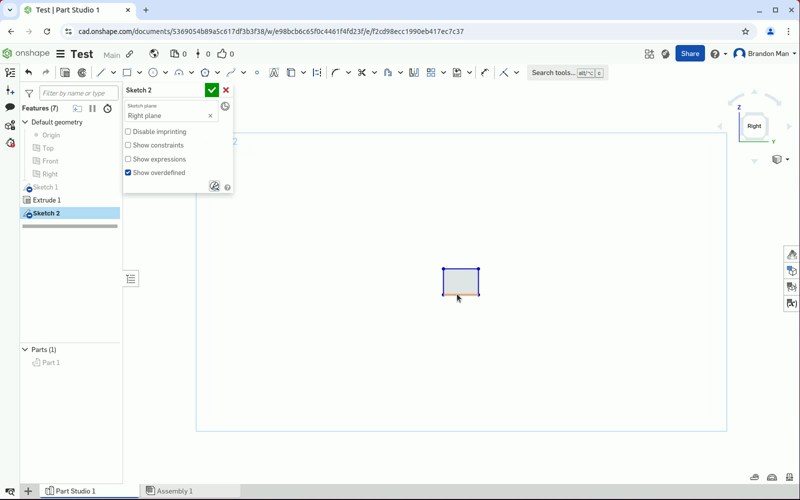
scroll(6)
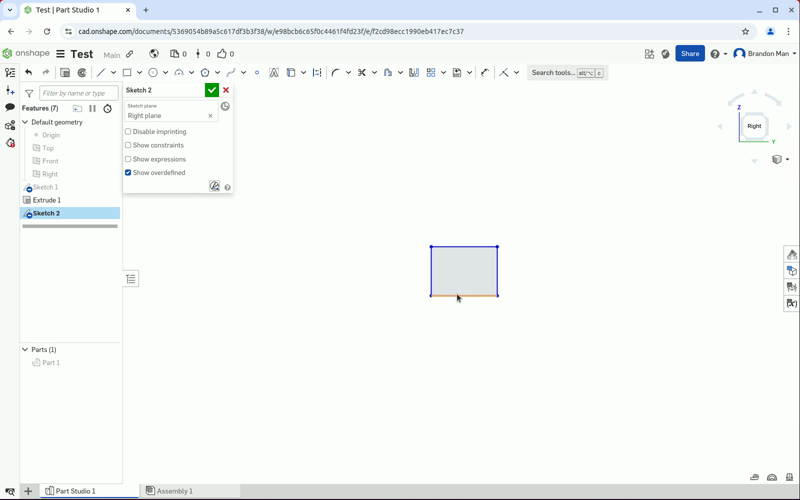
scroll(6)
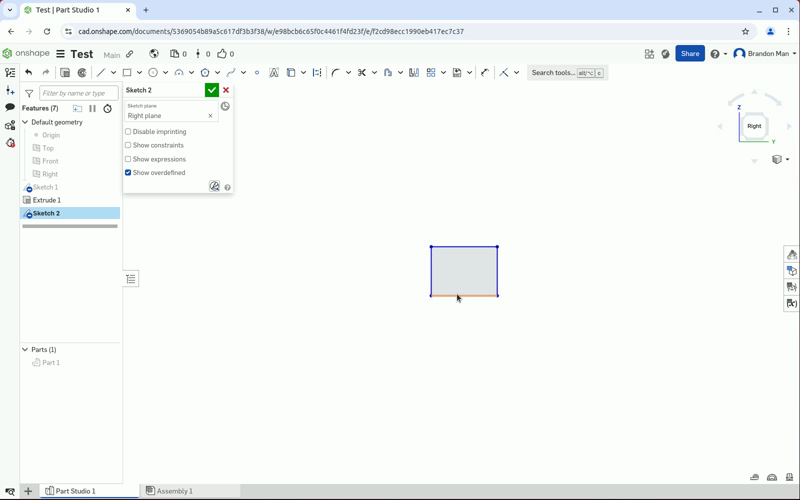
scroll(6)
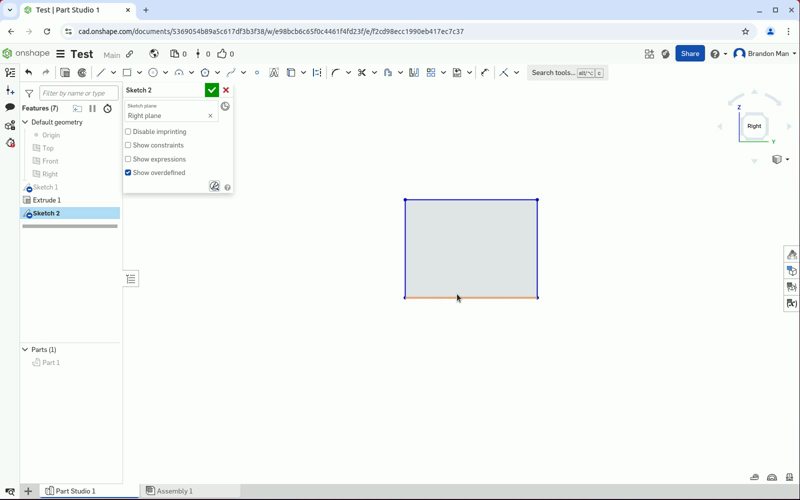
scroll(6)
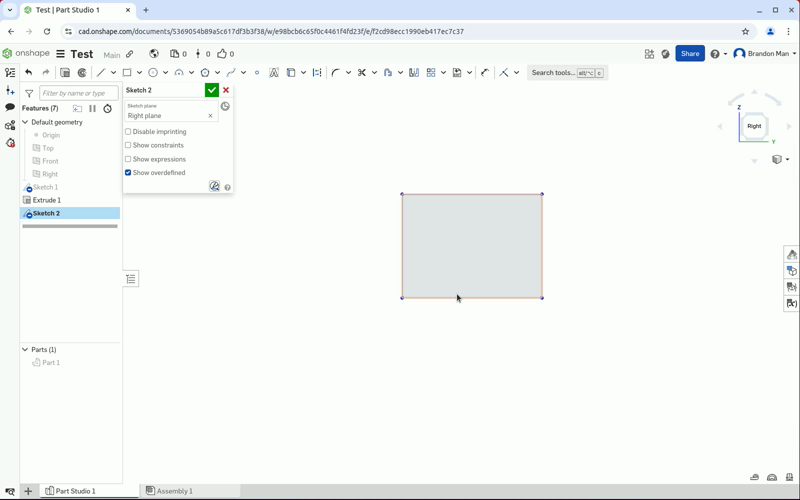
scroll(6)
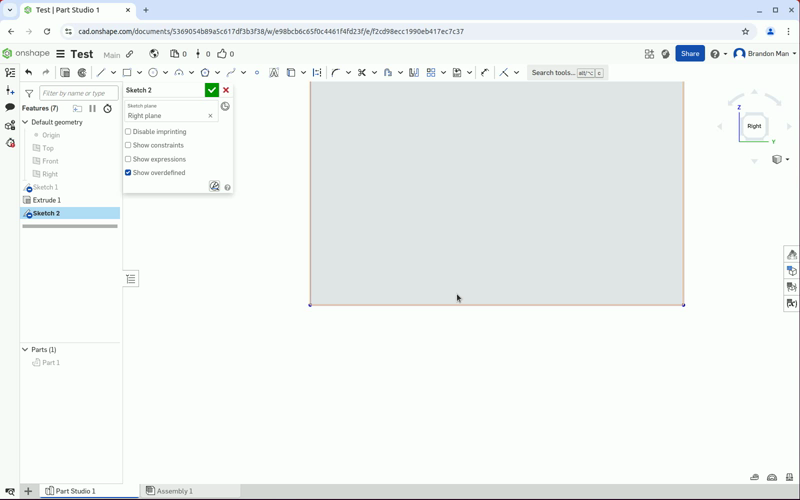
click(457, 293)
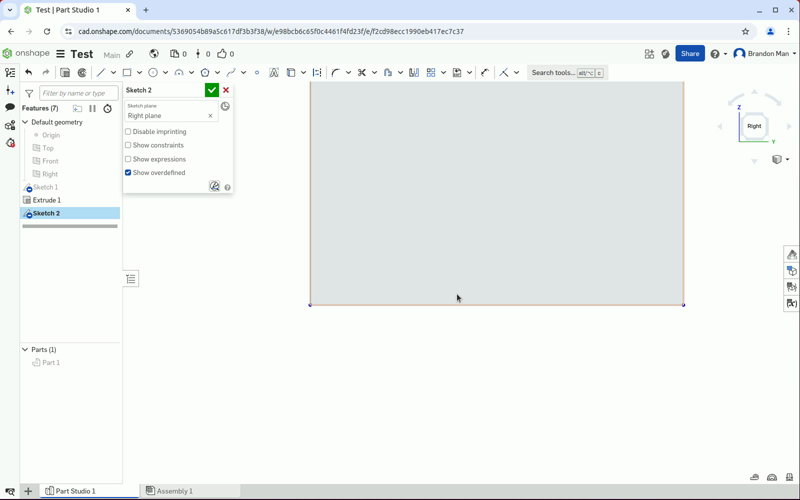
scroll(-6)
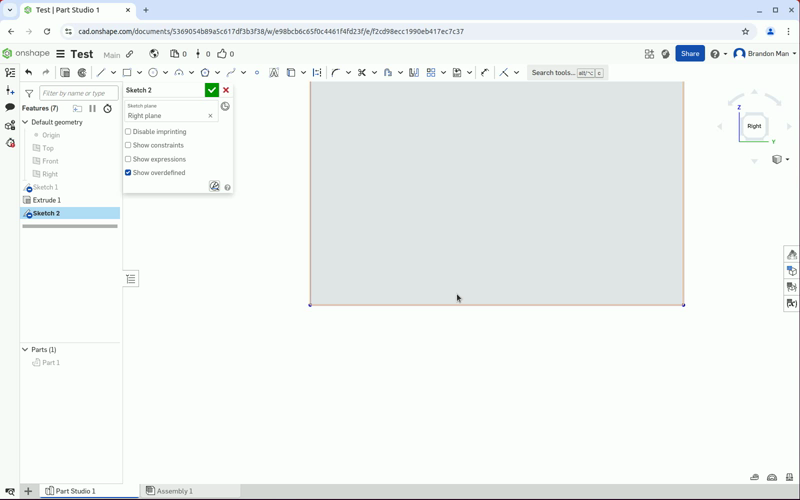
scroll(-6)
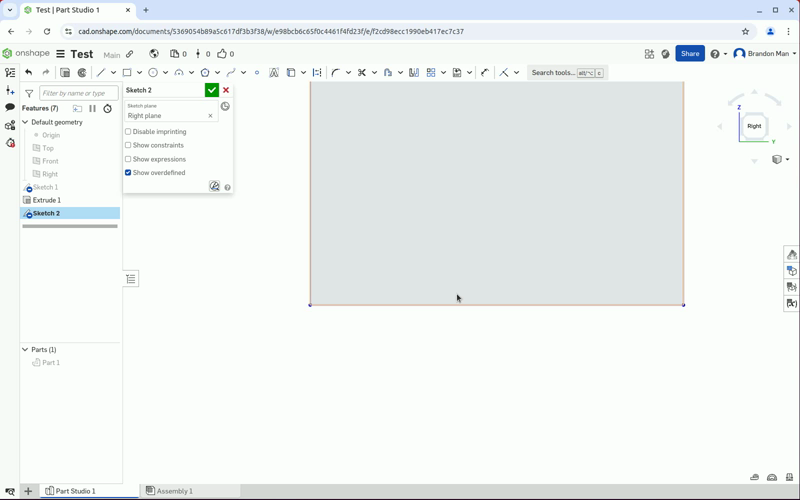
scroll(-6)
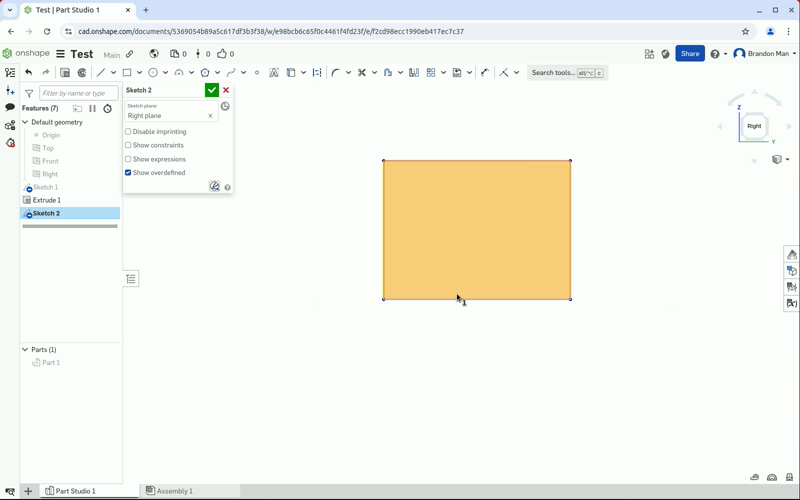
scroll(-6)
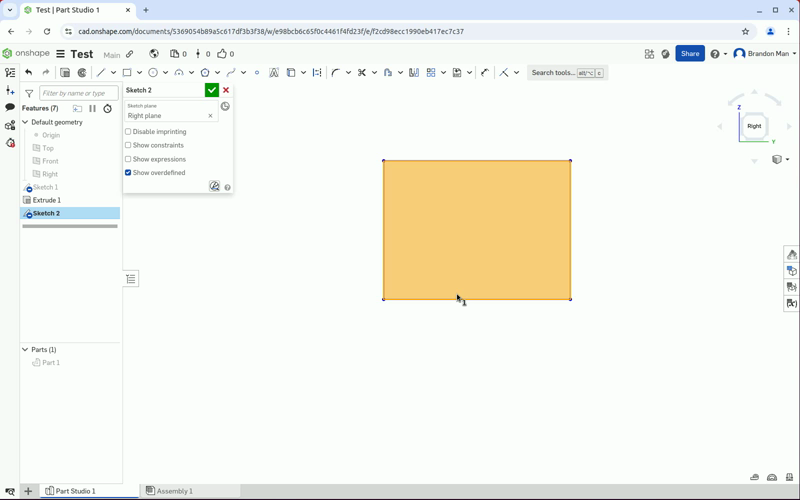
scroll(-6)
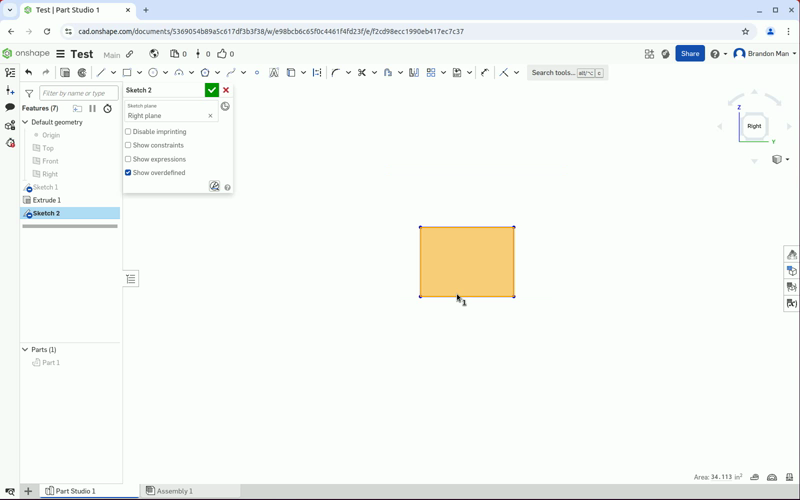
scroll(-6)
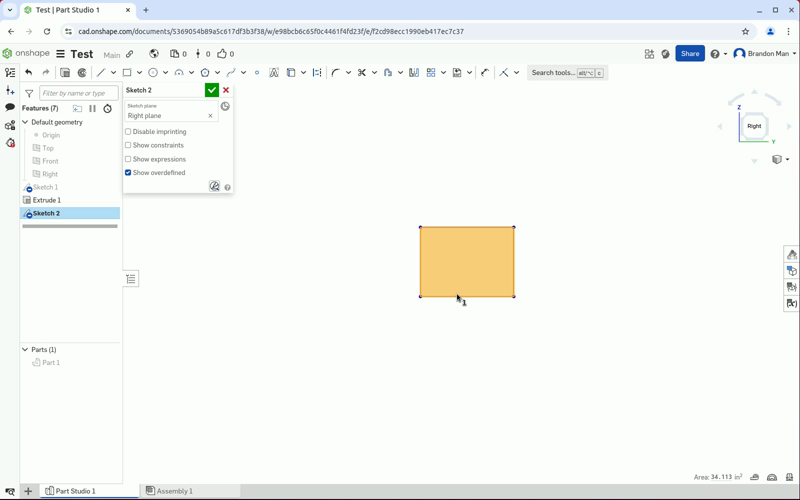
scroll(-6)
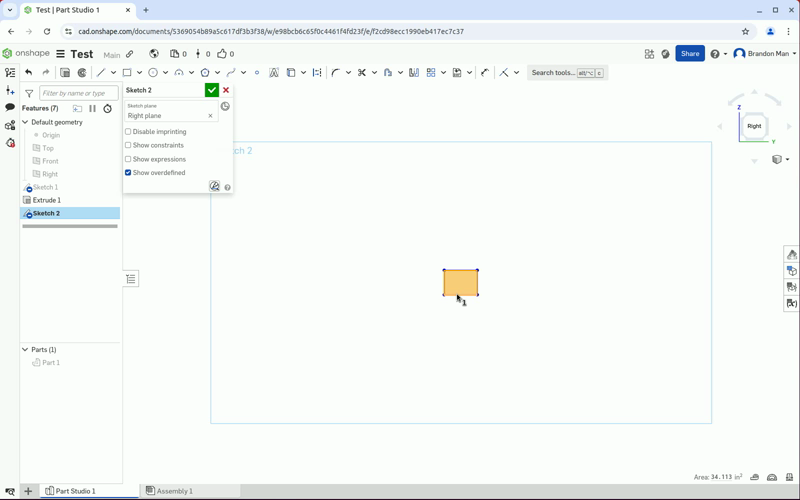
mouse_move(73, 352)
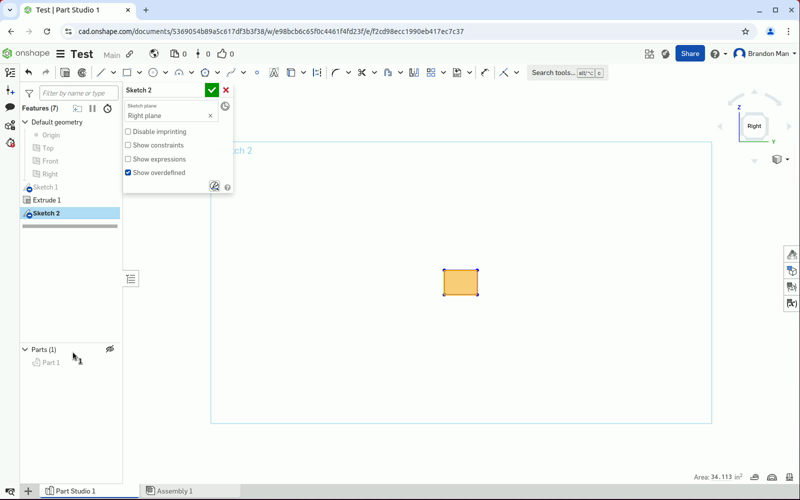
key(shift+y)
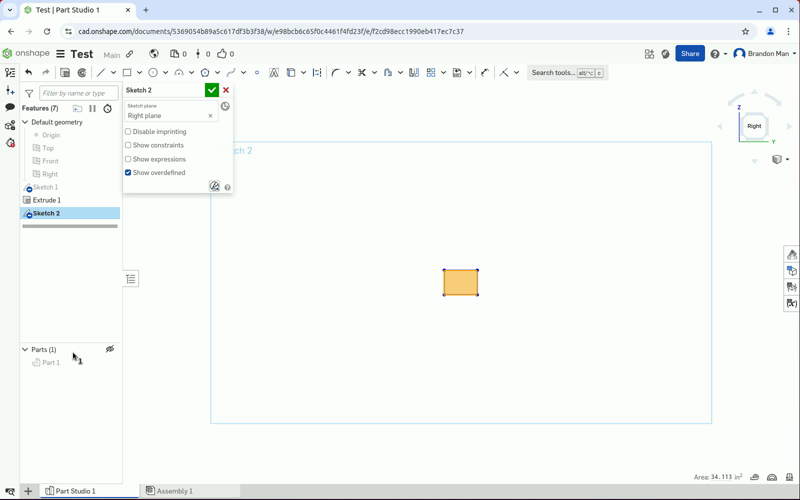
key(shift+e)
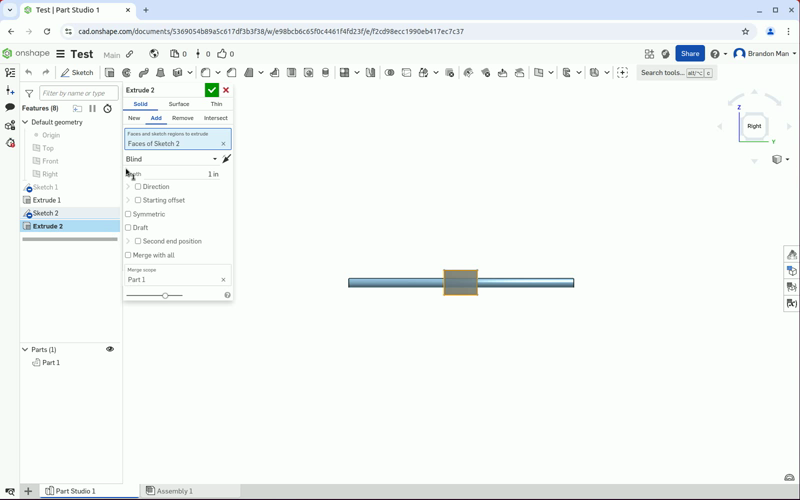
mouse_move(143, 106)
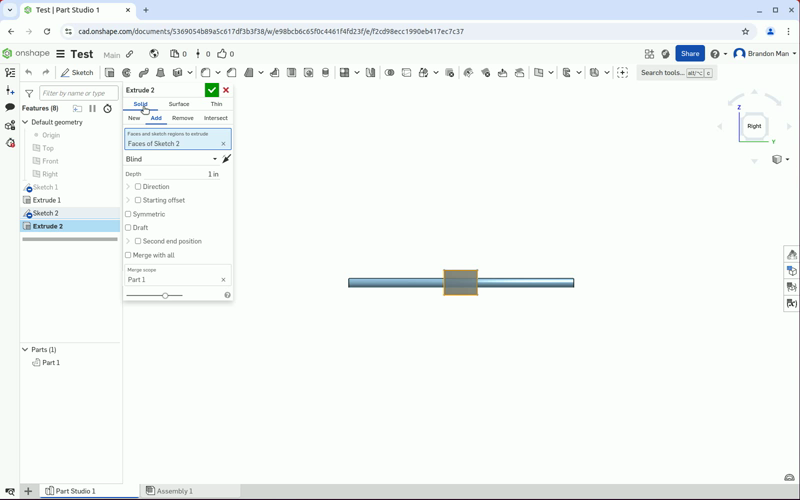
click(143, 106)
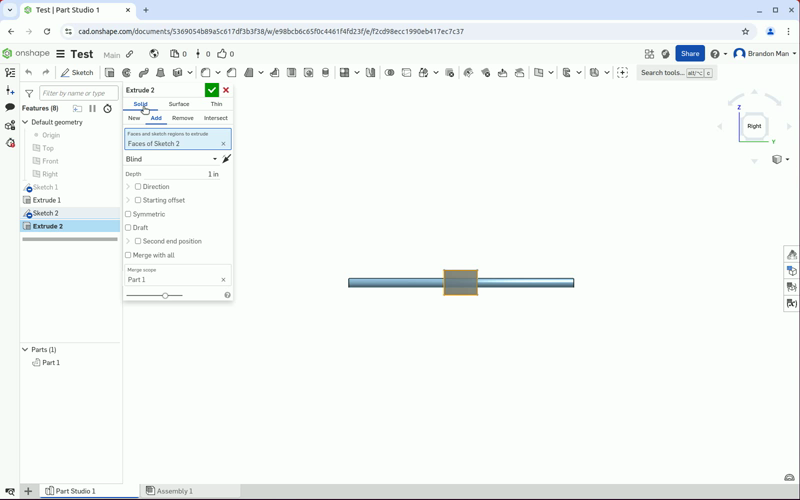
mouse_move(137, 120)
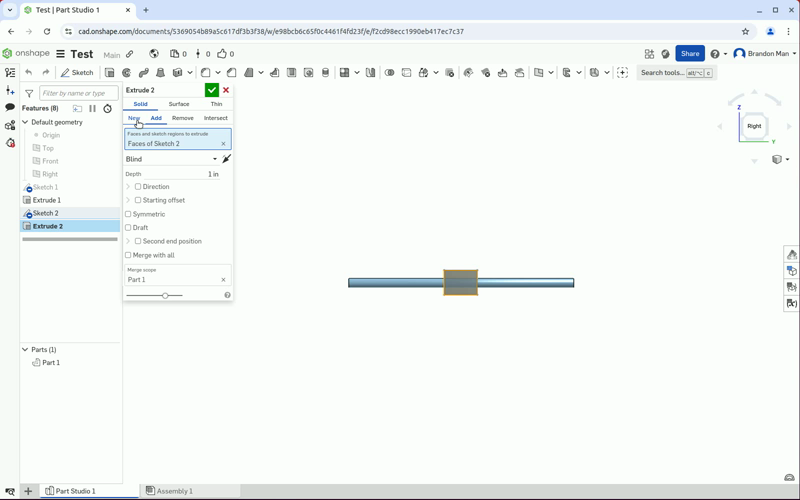
click(137, 120)
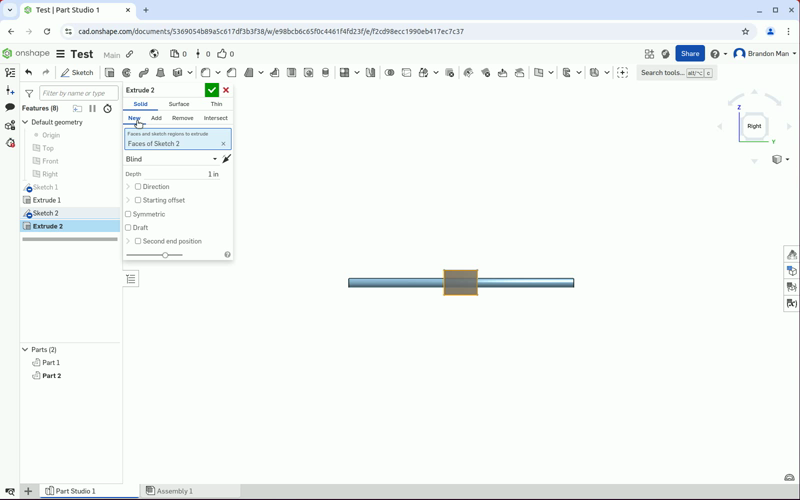
key(tab, 4)
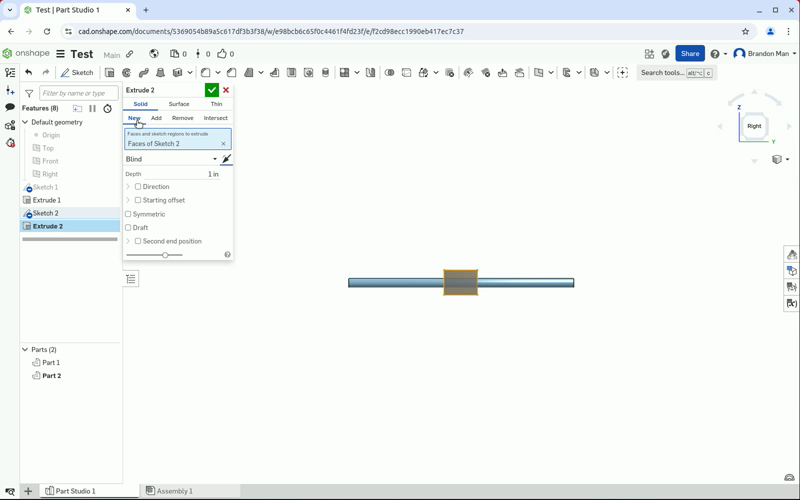
text(4.814)
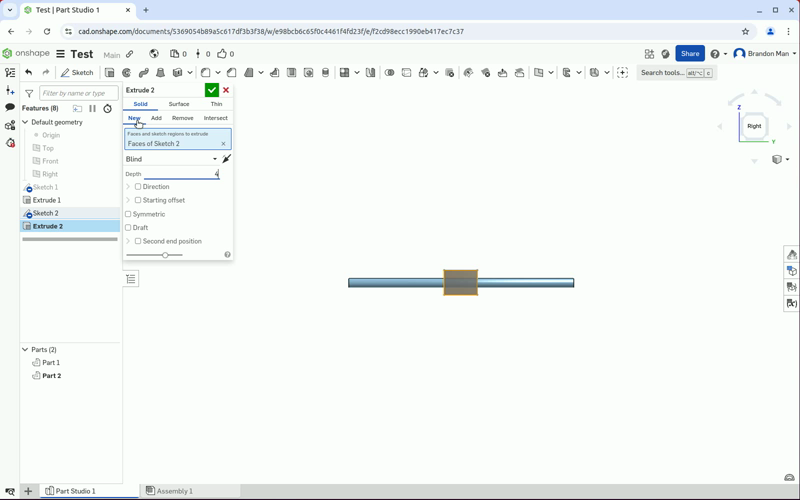
key(tab, 3)
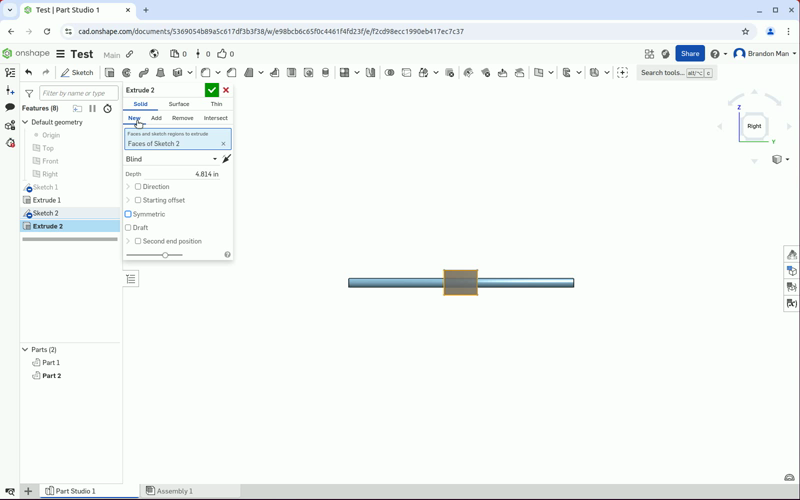
key(space)
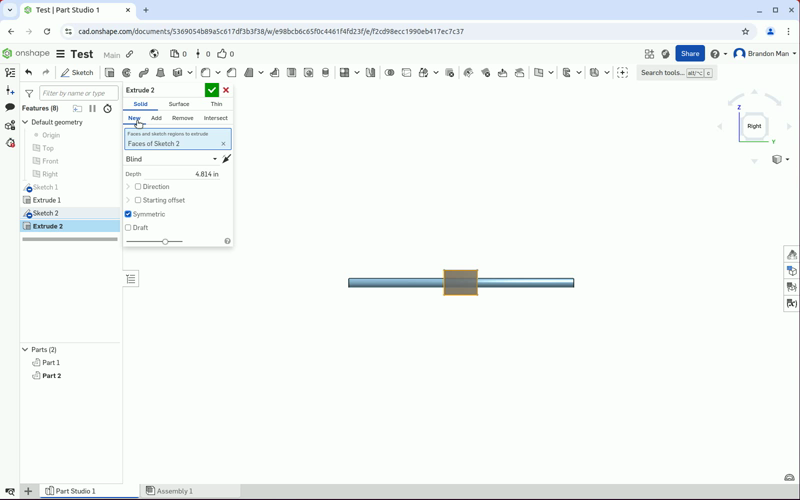
key(enter)
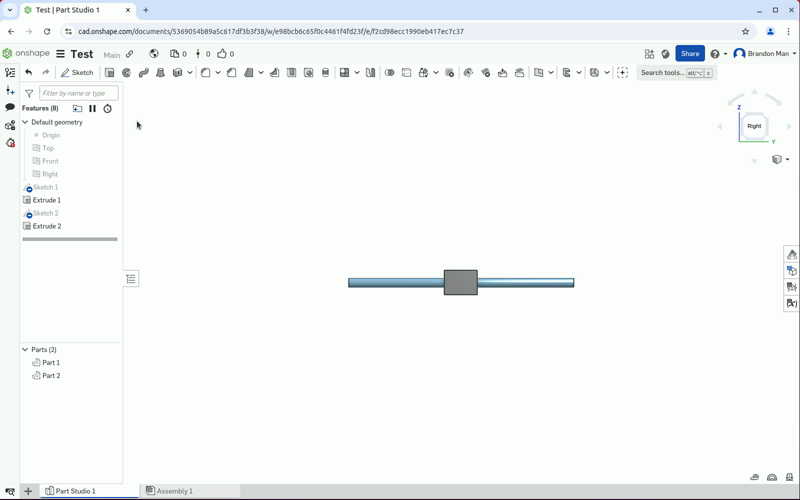
key(shift+h)
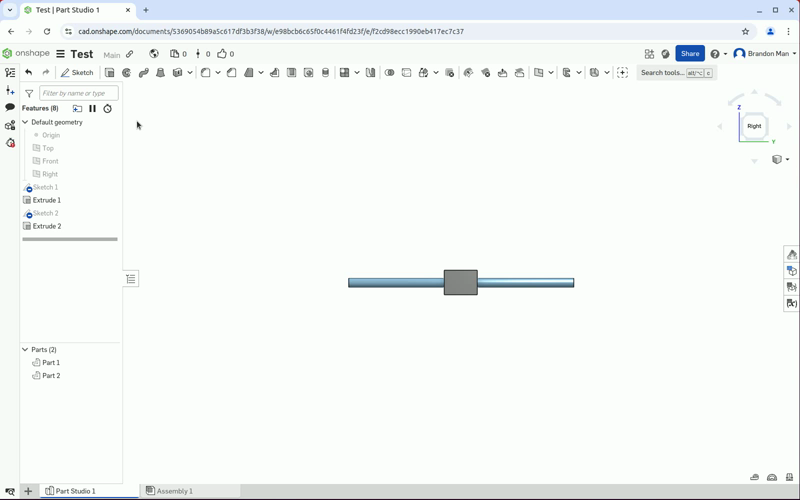
key(shift+h)
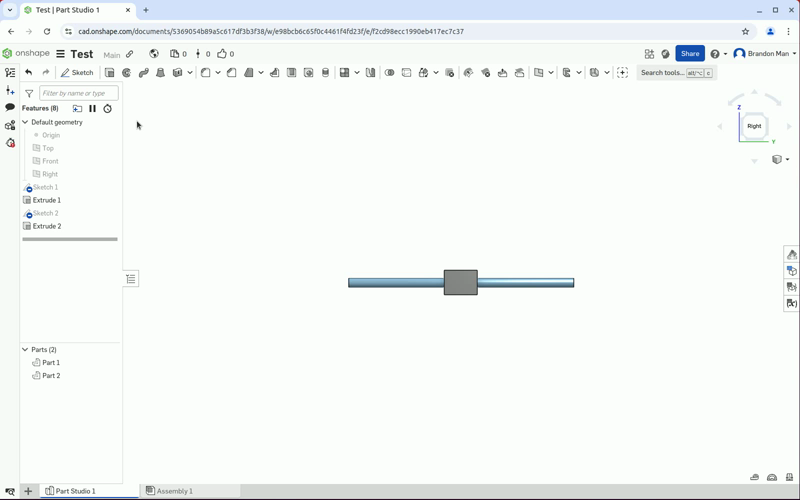
key(shift+7)
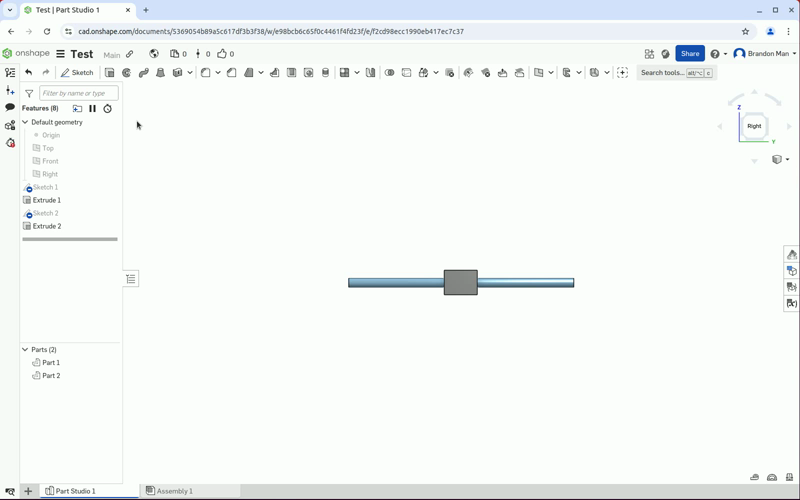
key(right, 2)
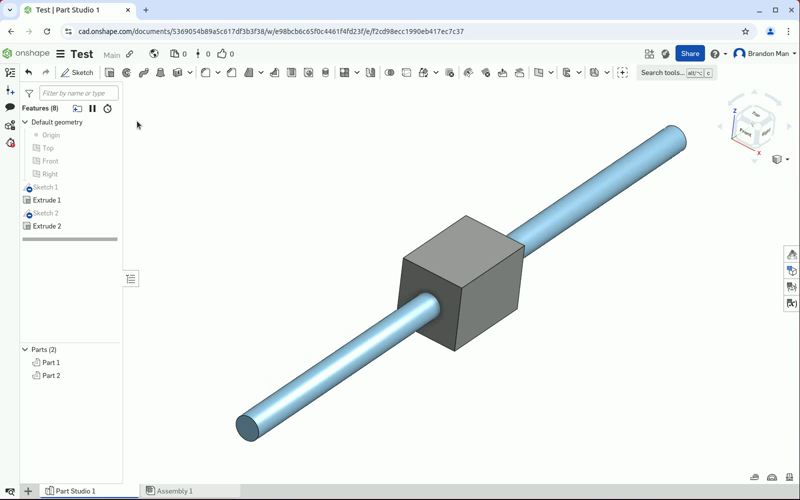
key(down, 2)
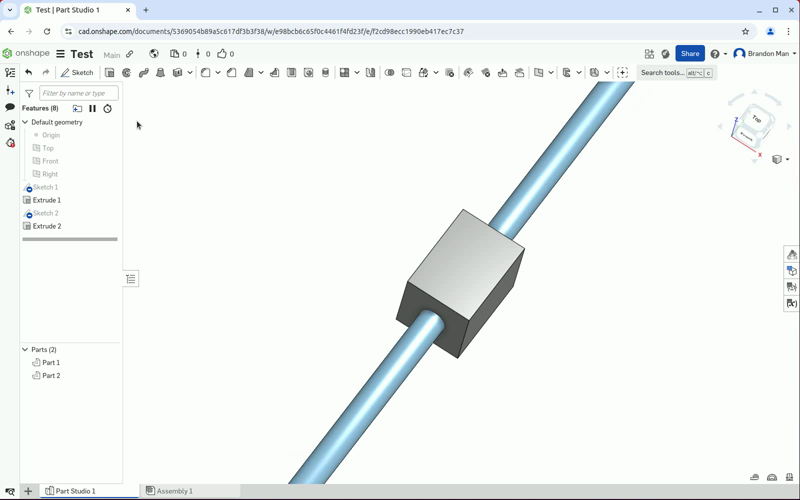
key(up, 2)
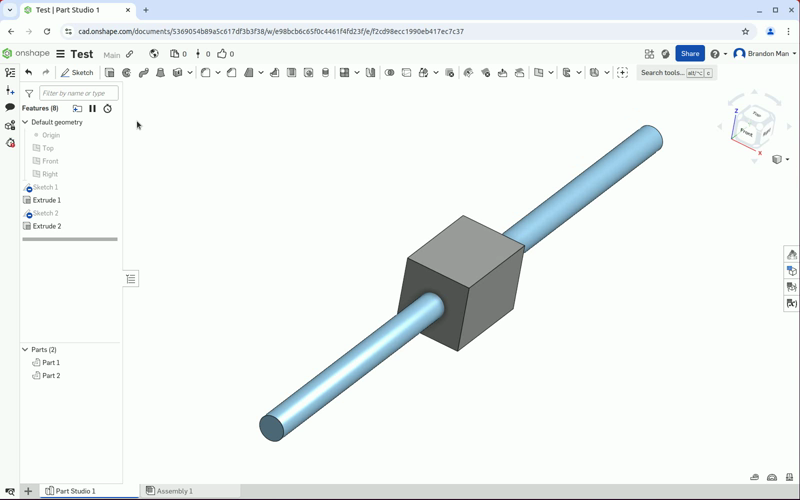
key(left, 2)
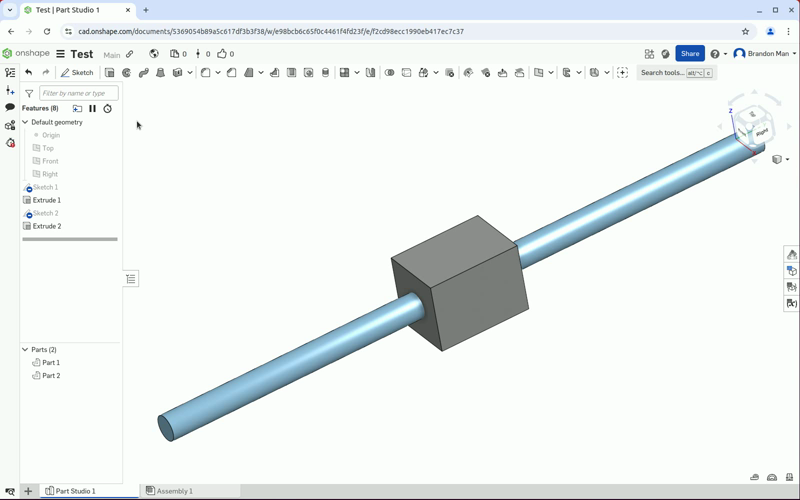
mouse_move(73, 189)
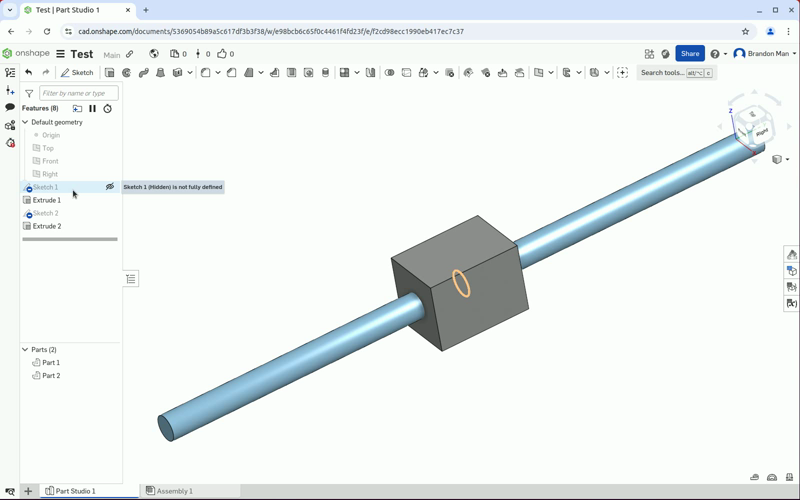
click(73, 189)